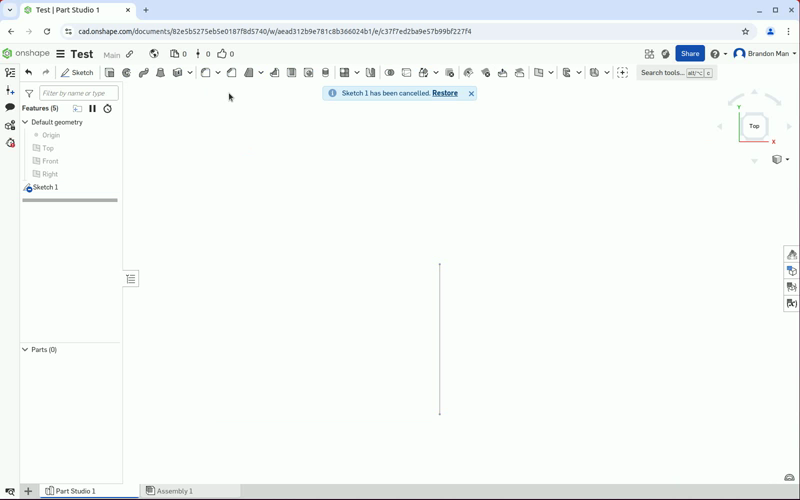
key(shift+h)
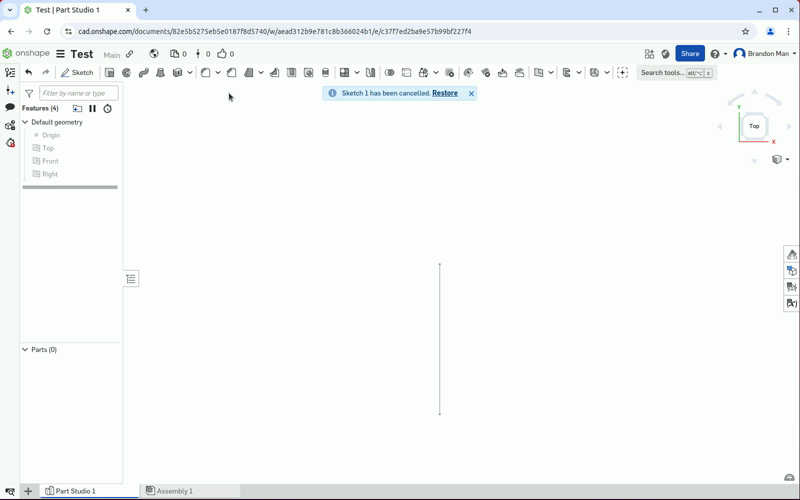
key(shift+s)
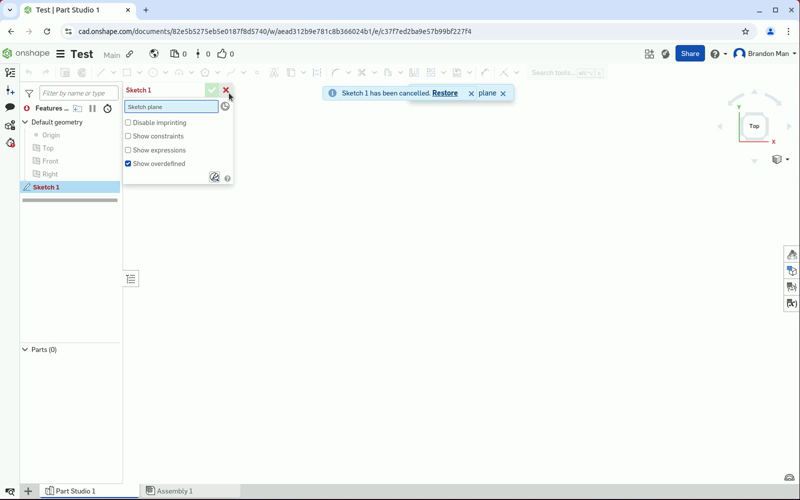
mouse_move(73, 150)
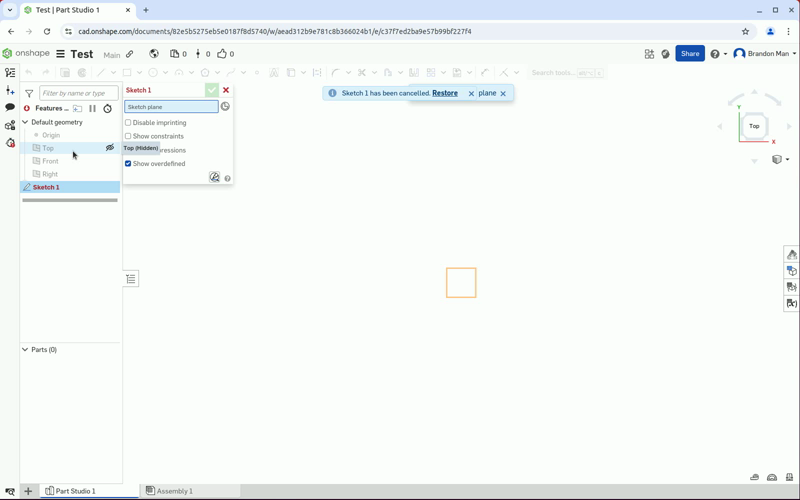
click(73, 150)
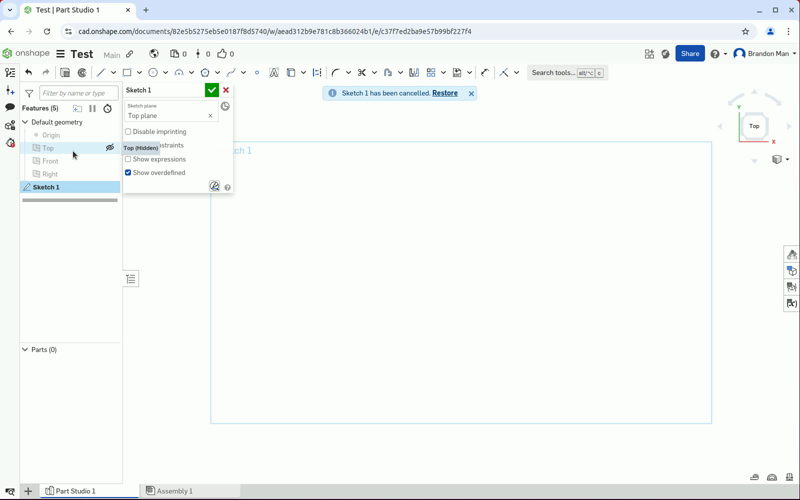
mouse_move(73, 352)
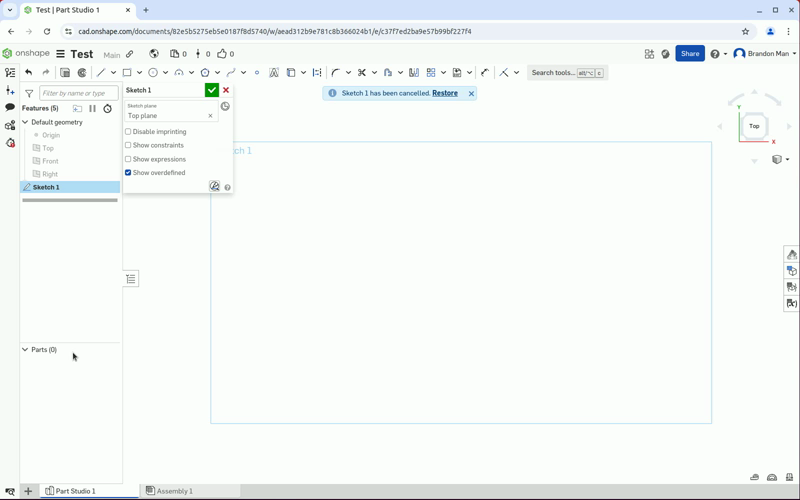
key(y)
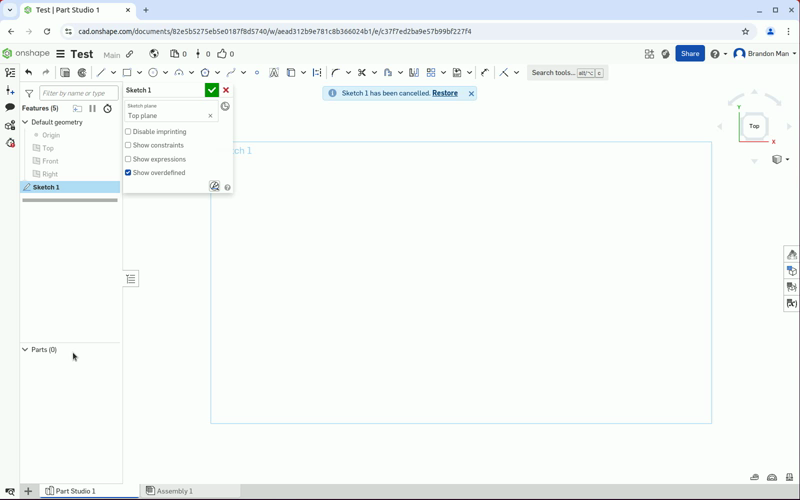
key(c)
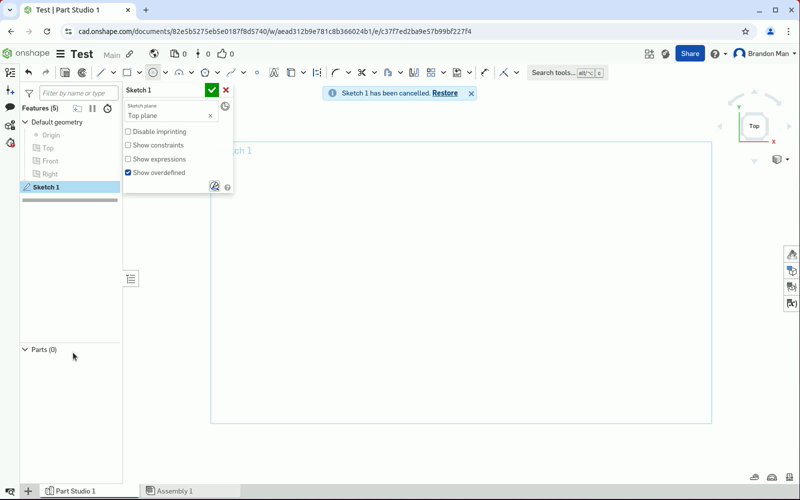
key_down(shift)
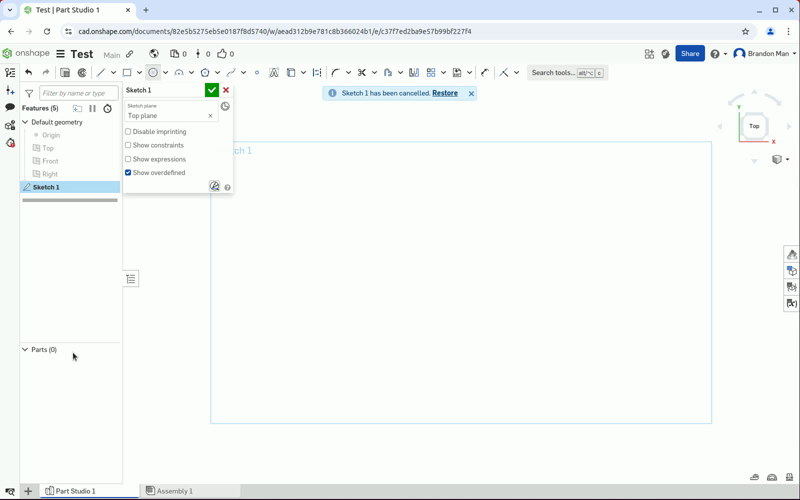
mouse_move(398, 282)
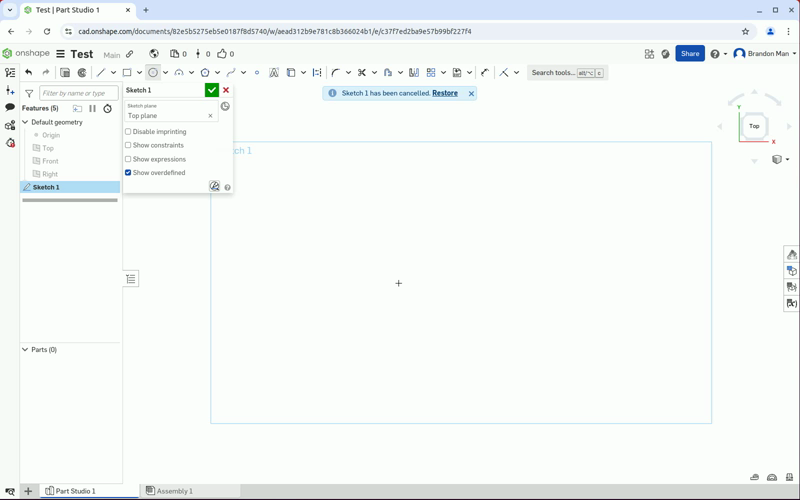
click(398, 282)
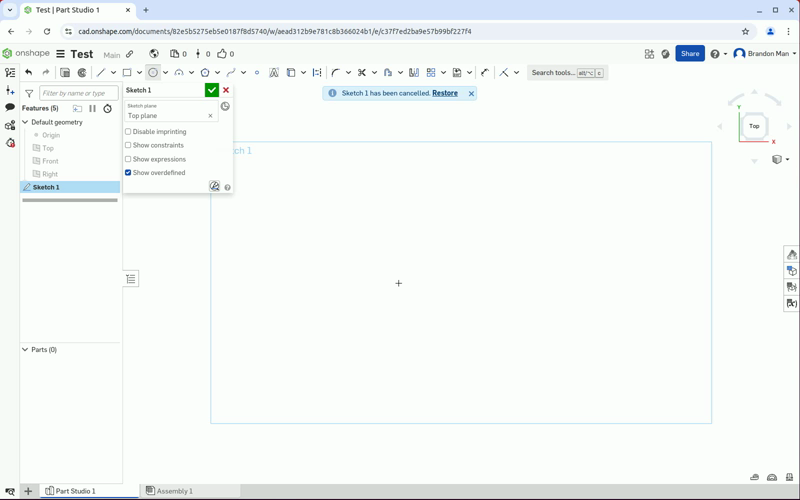
key_up(shift)
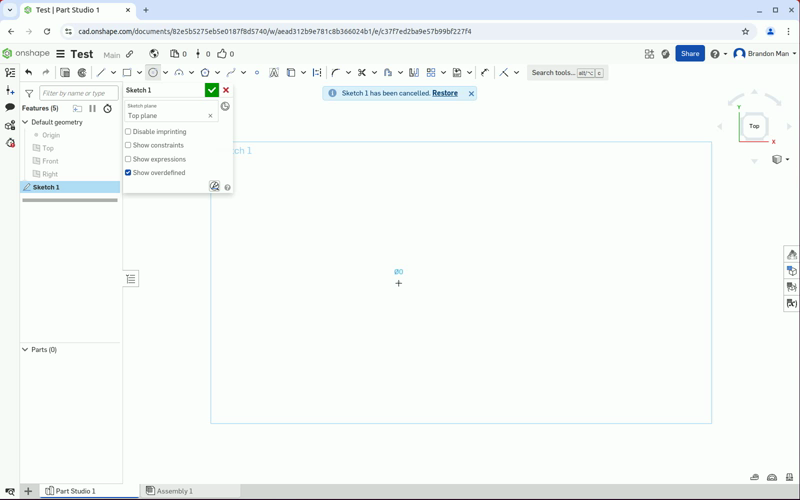
mouse_move(449, 282)
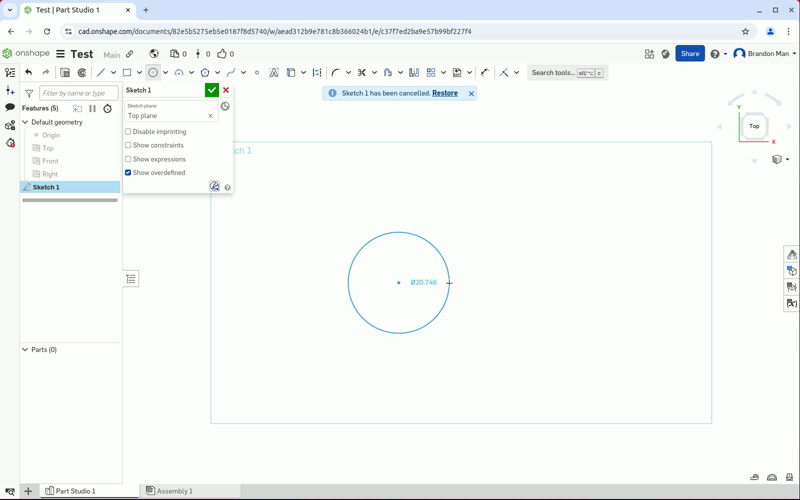
click(449, 282)
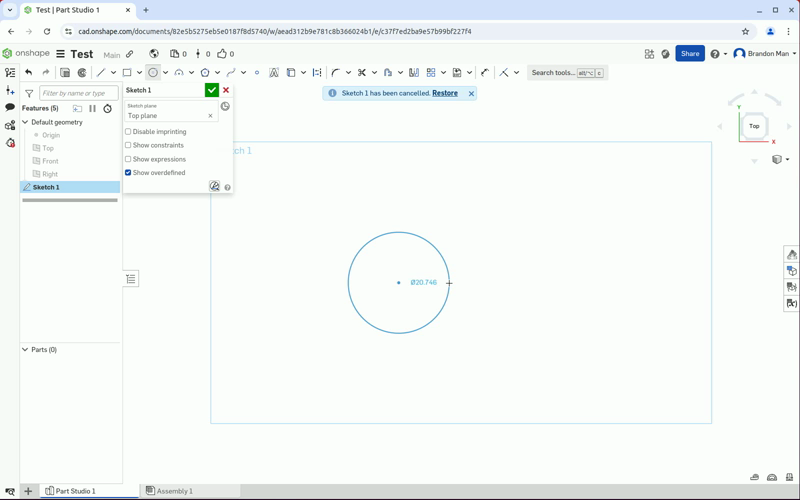
key(esc)
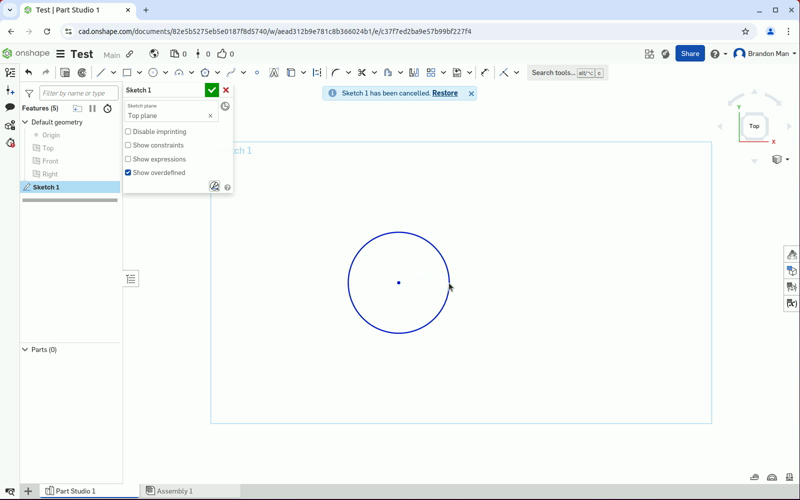
key(c)
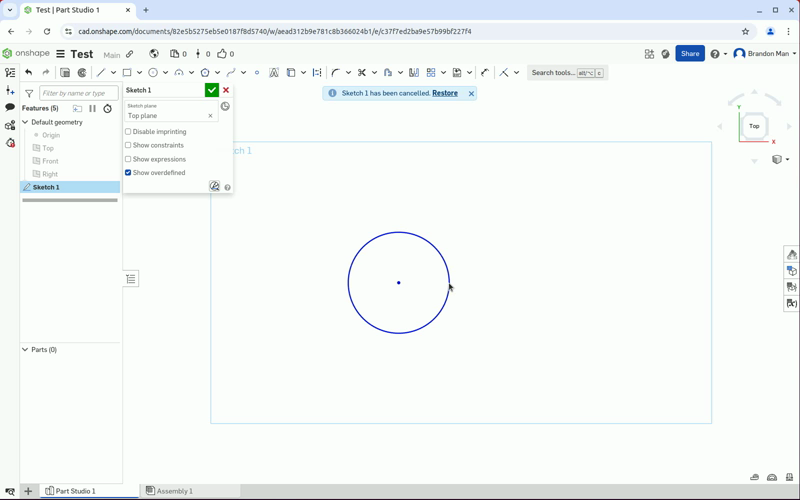
key_down(shift)
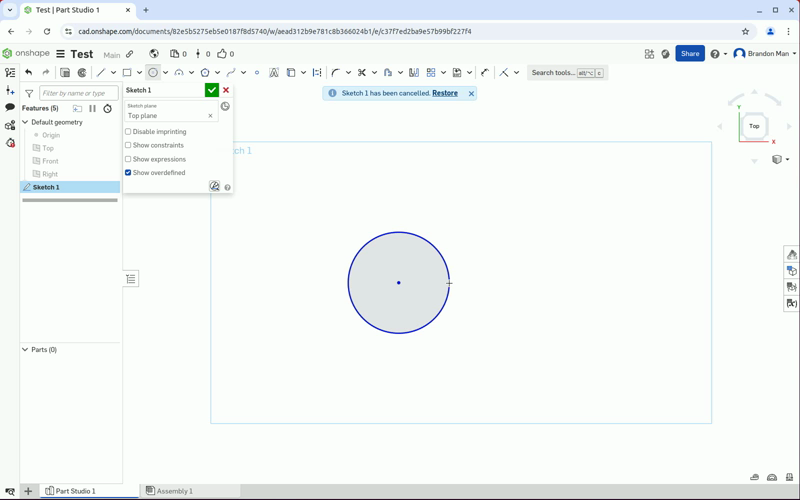
mouse_move(398, 282)
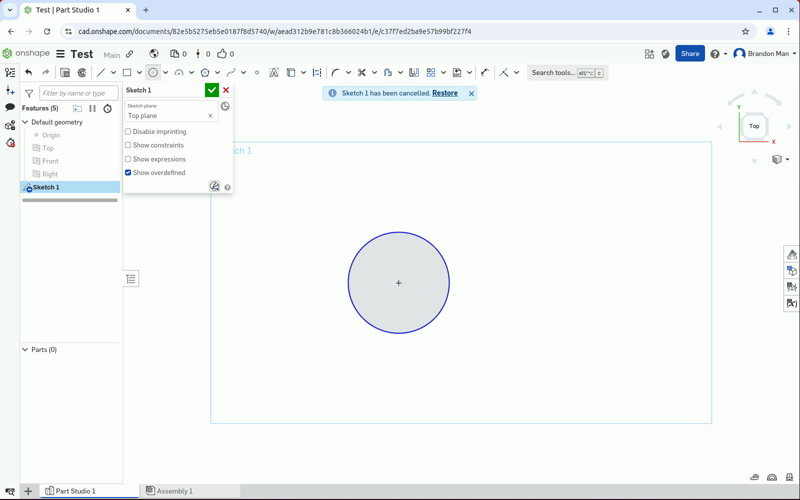
click(398, 282)
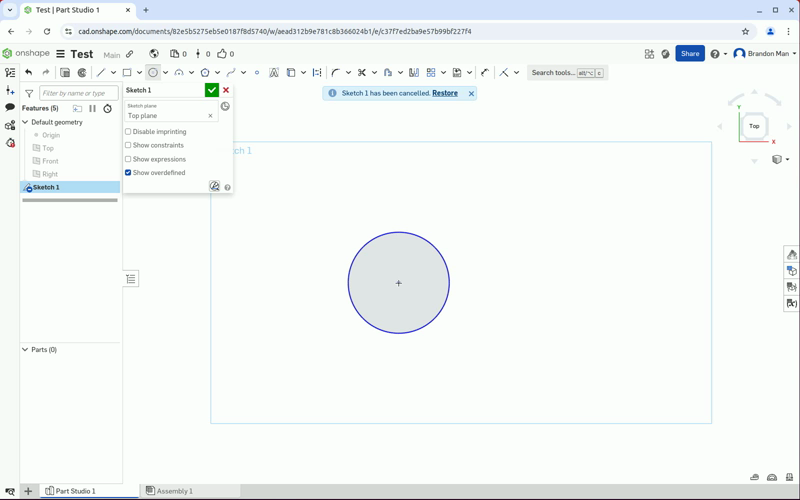
key_up(shift)
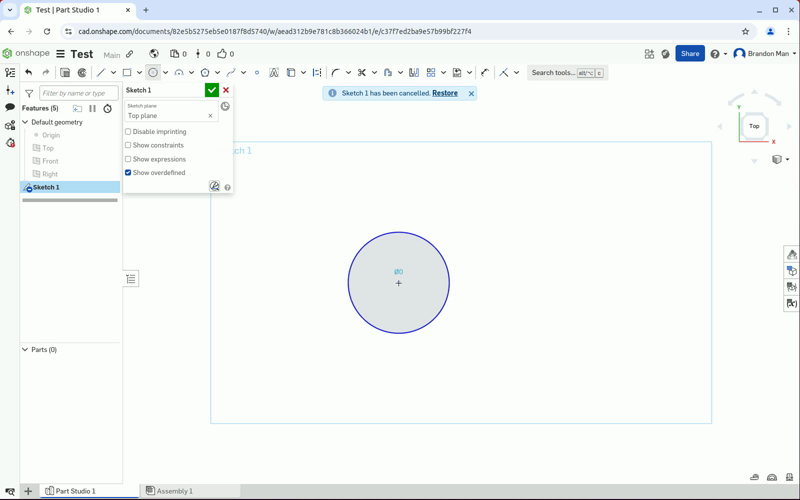
mouse_move(423, 282)
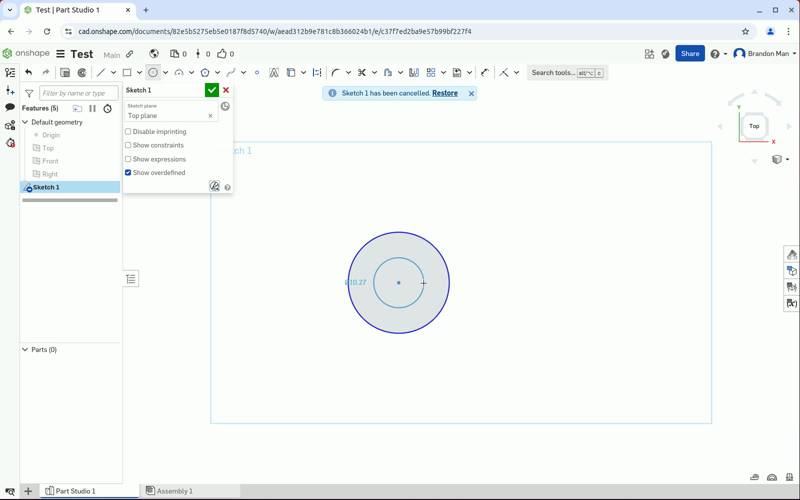
click(423, 282)
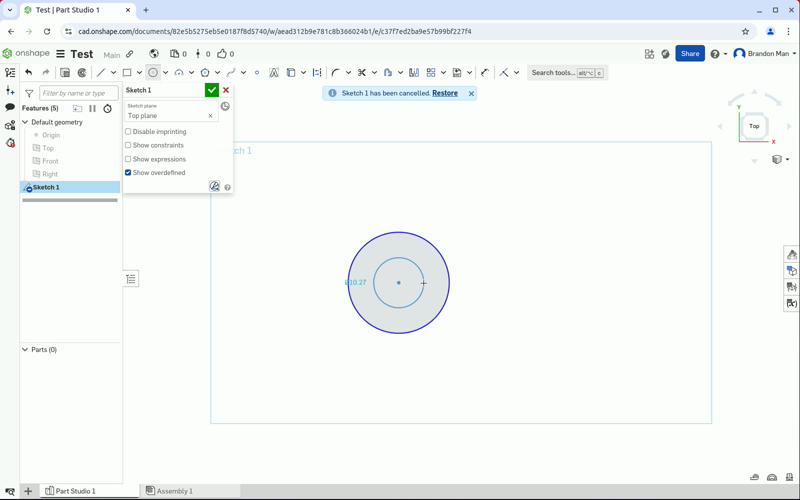
key(esc)
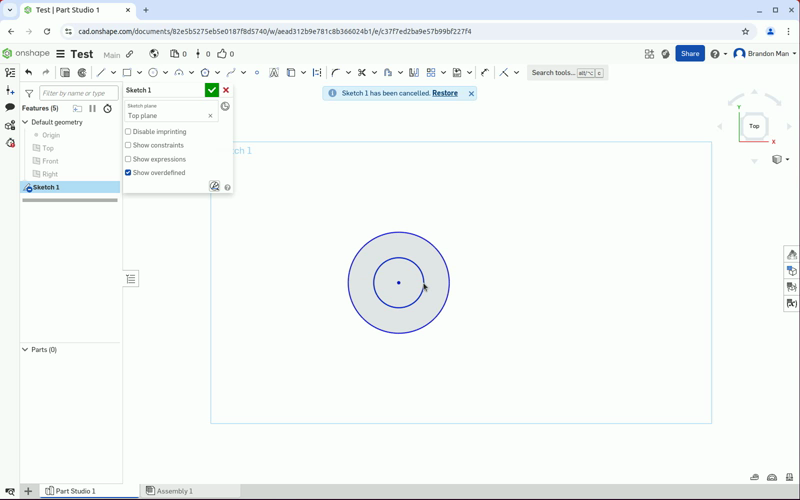
mouse_move(381, 255)
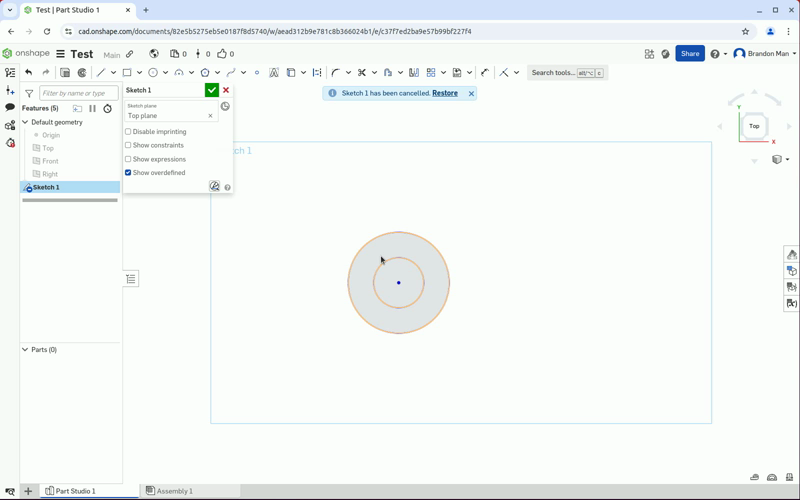
click(381, 255)
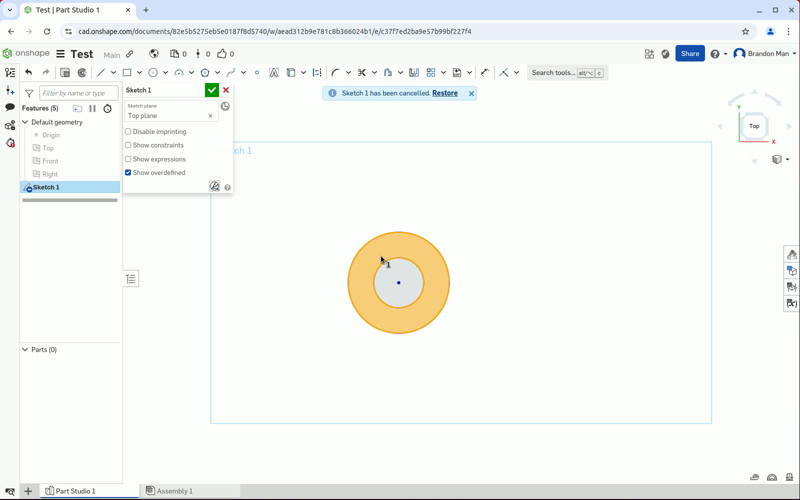
mouse_move(73, 352)
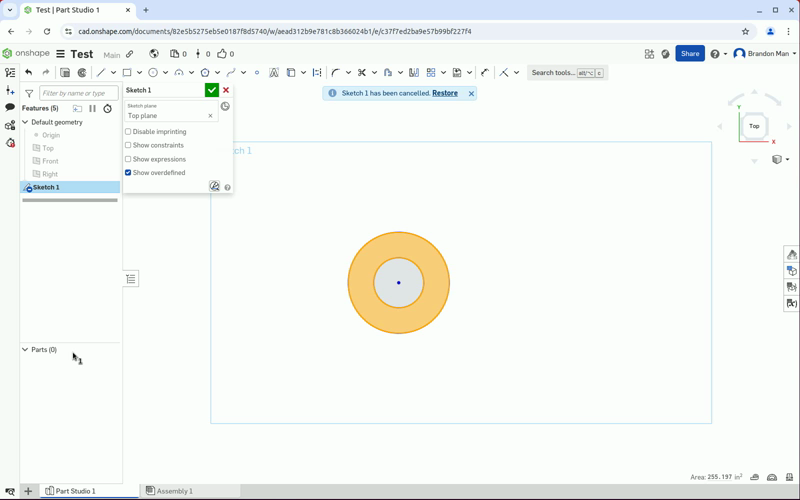
key(shift+y)
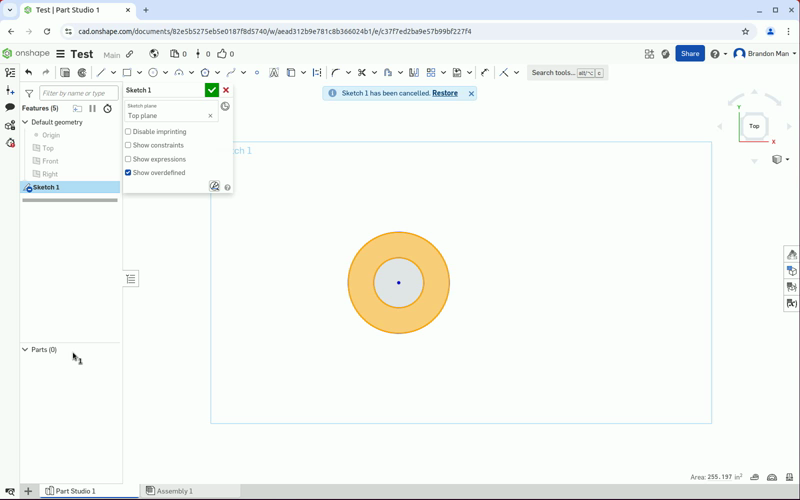
key(shift+e)
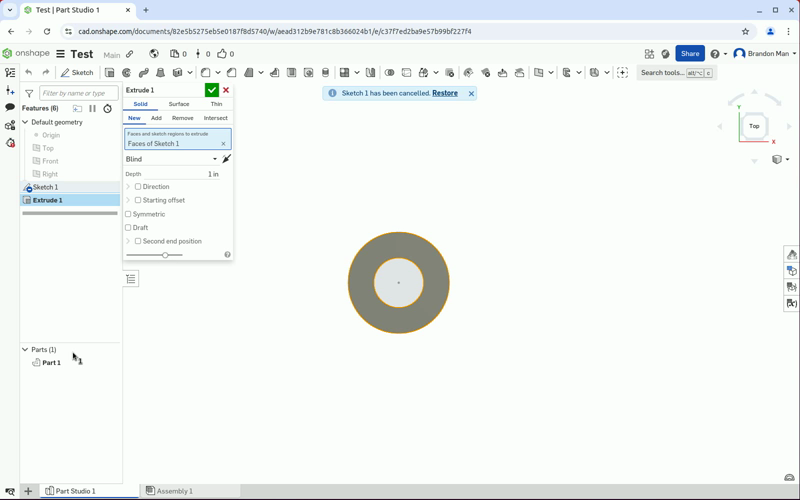
mouse_move(143, 106)
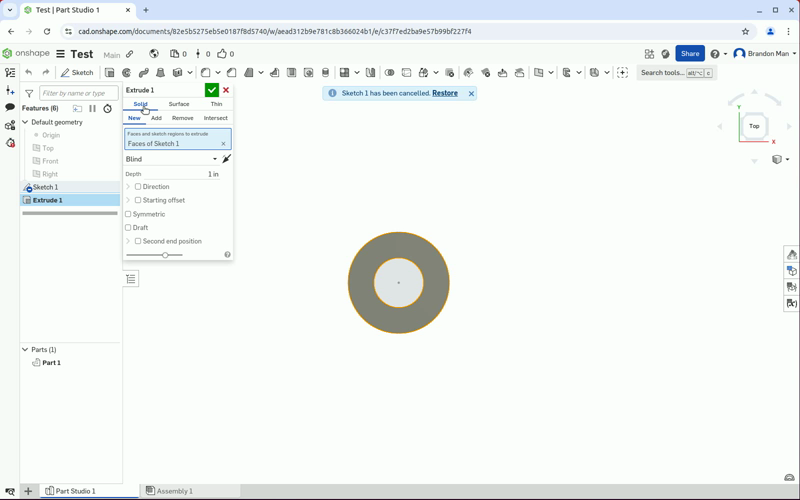
click(143, 106)
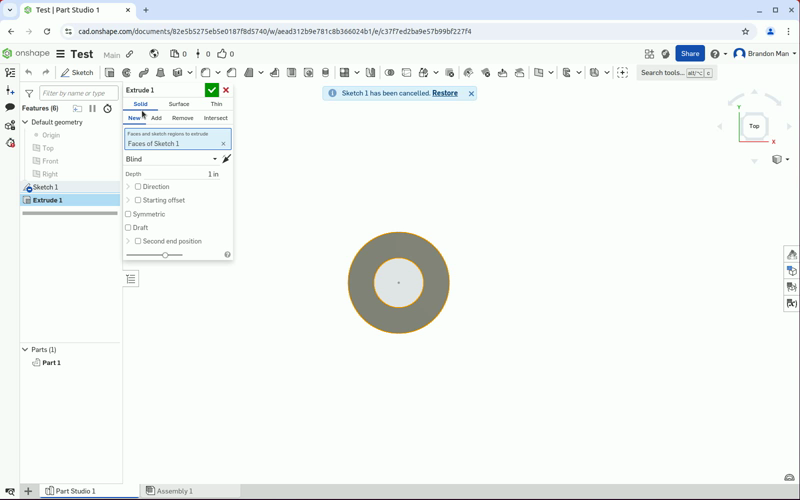
mouse_move(137, 120)
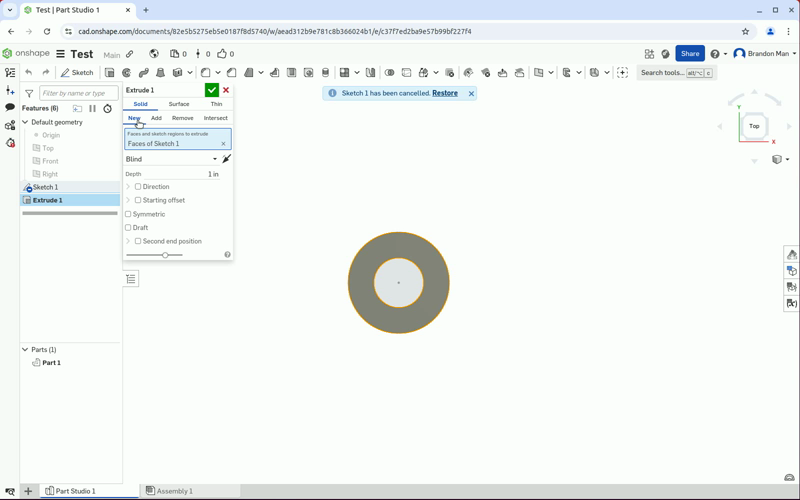
click(137, 120)
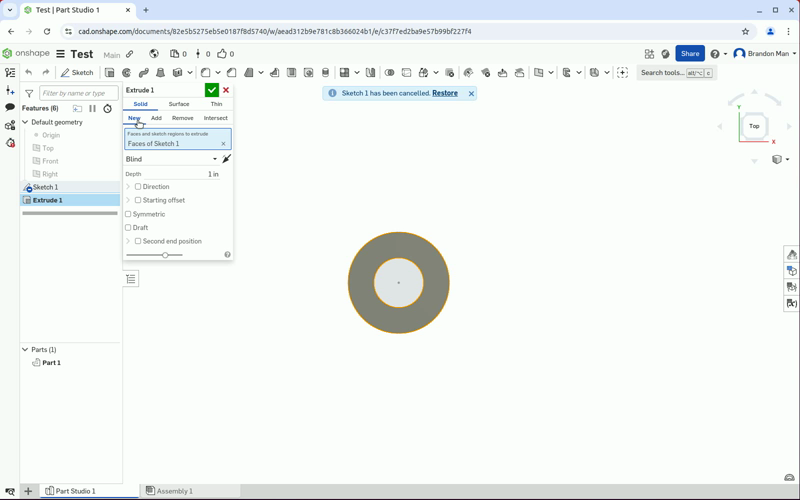
key(tab, 4)
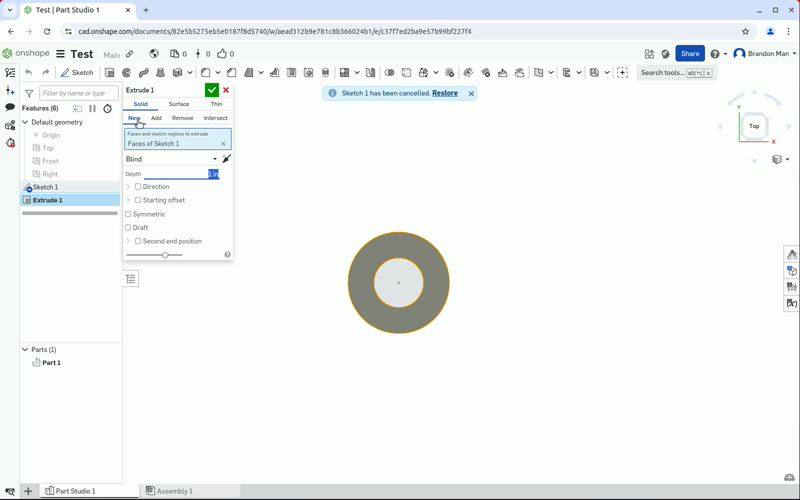
text(15.405)
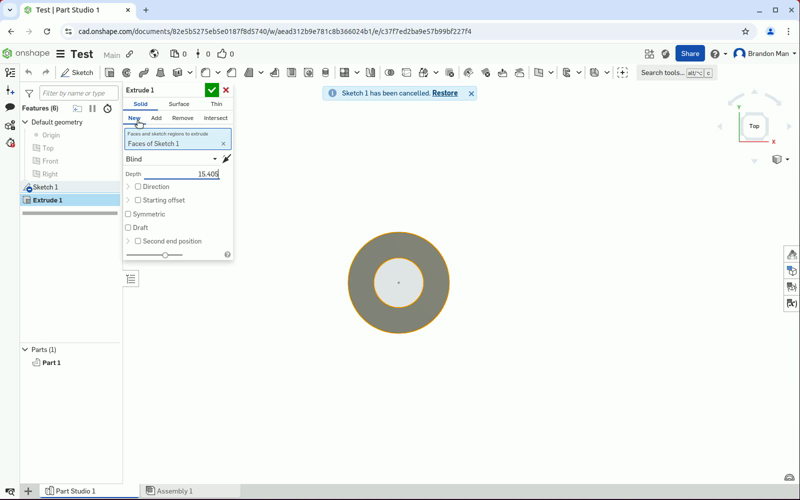
key(enter)
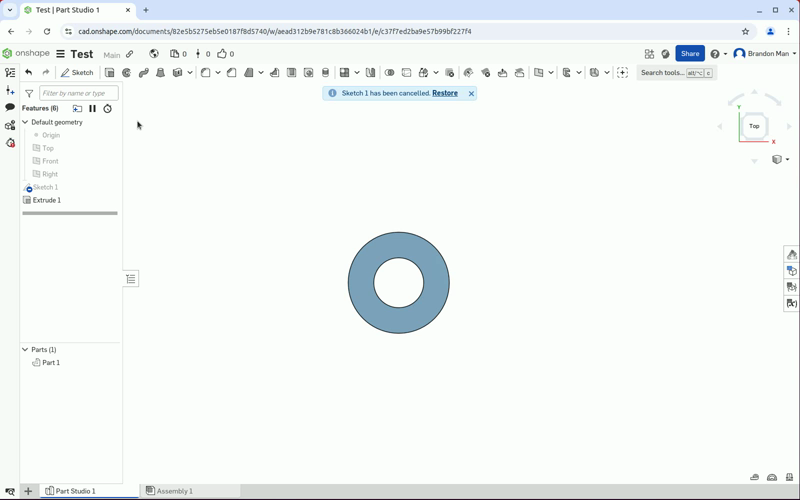
key(shift+h)
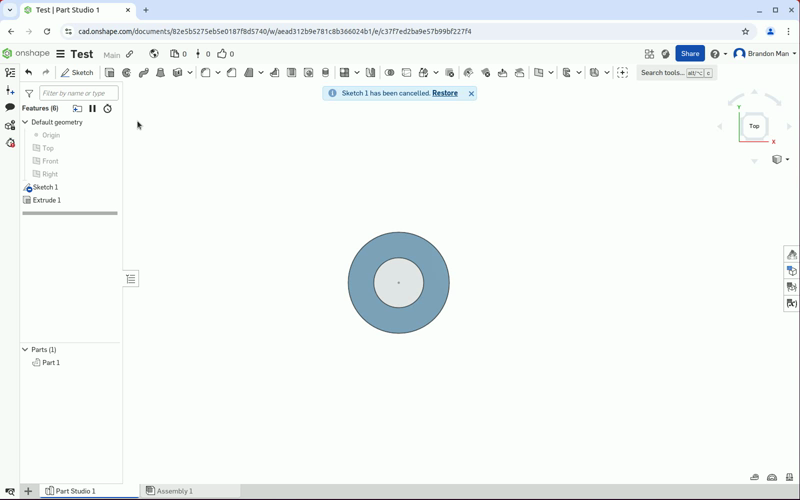
key(shift+h)
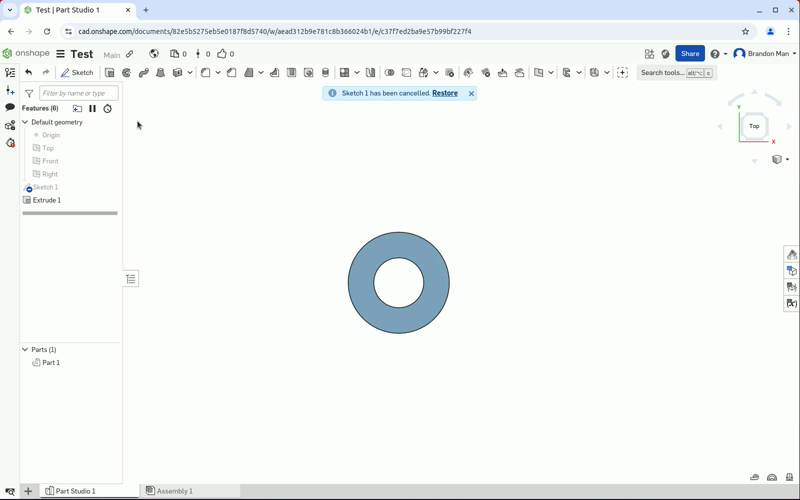
mouse_move(73, 189)
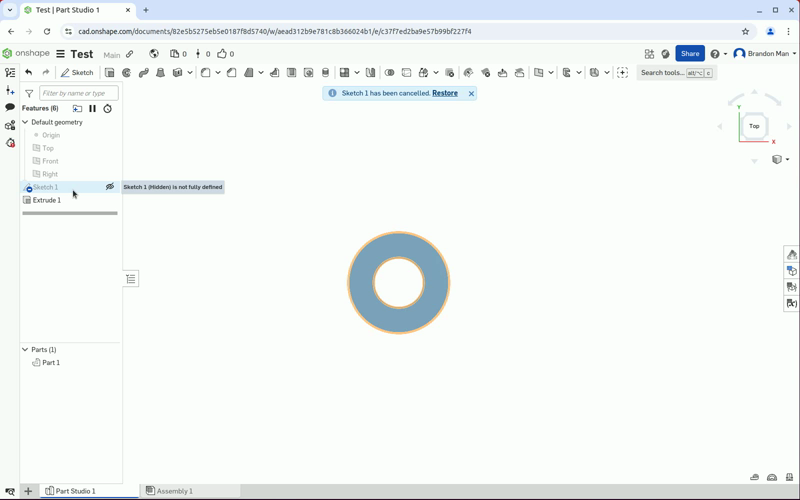
click(73, 189)
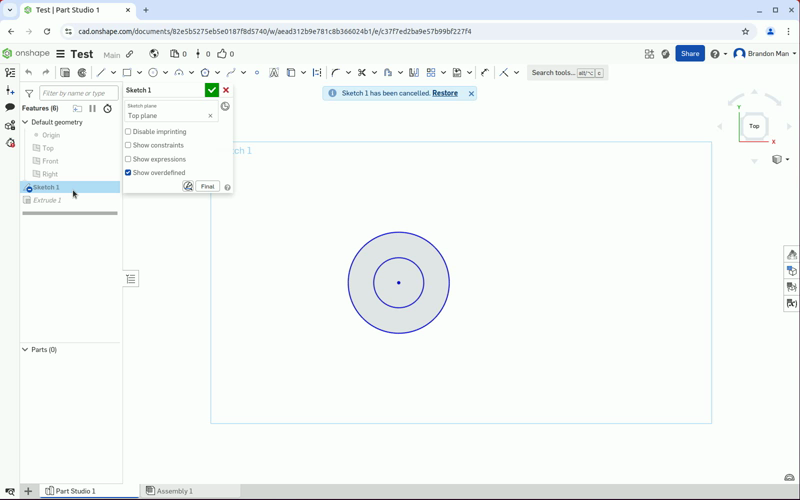
mouse_move(229, 92)
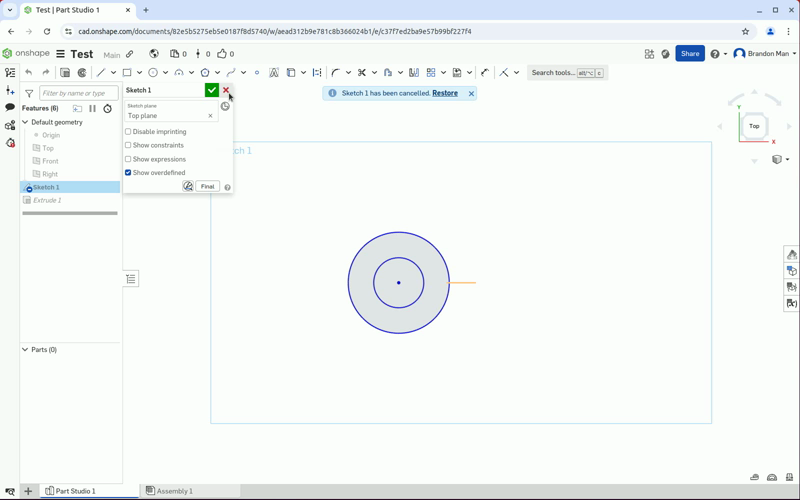
click(229, 92)
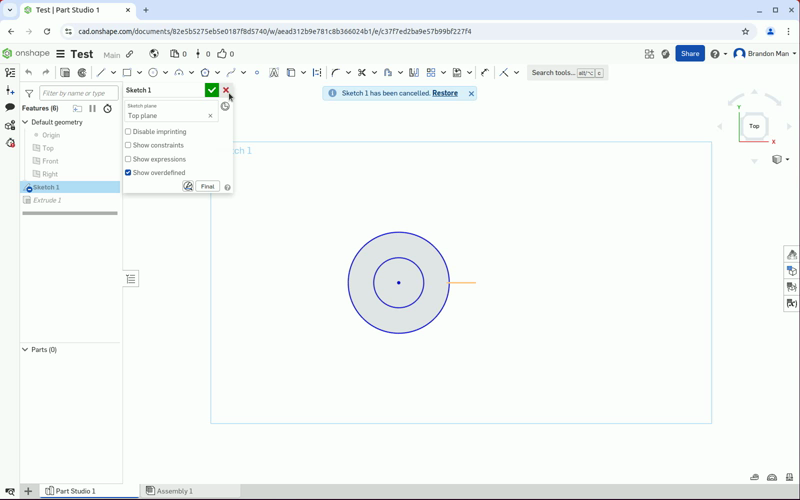
key(shift+s)
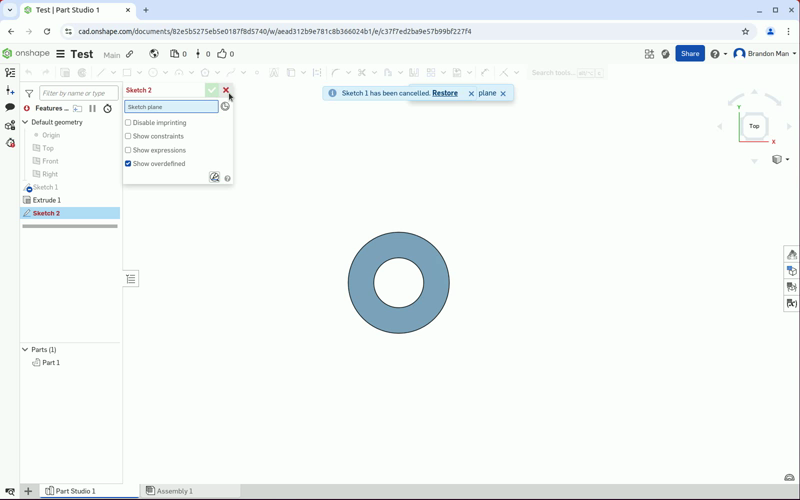
mouse_move(73, 150)
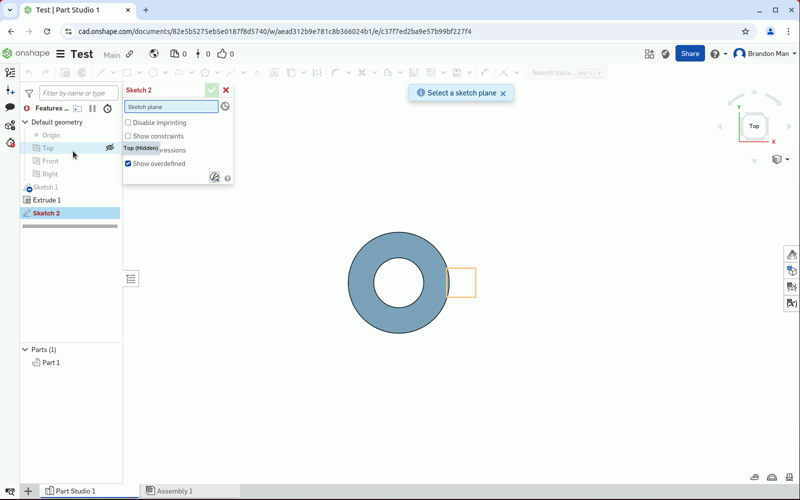
click(73, 150)
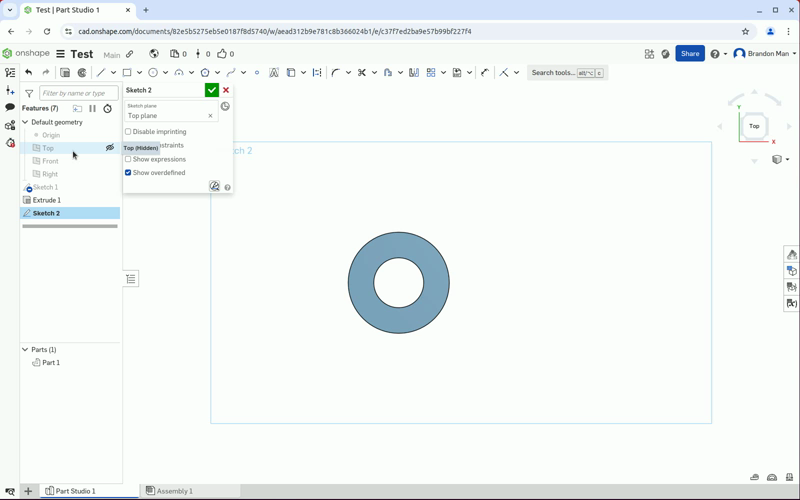
mouse_move(73, 352)
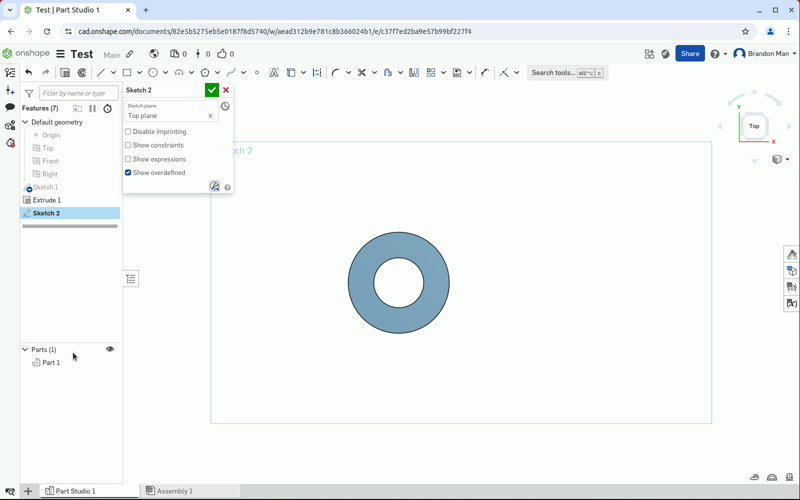
key(y)
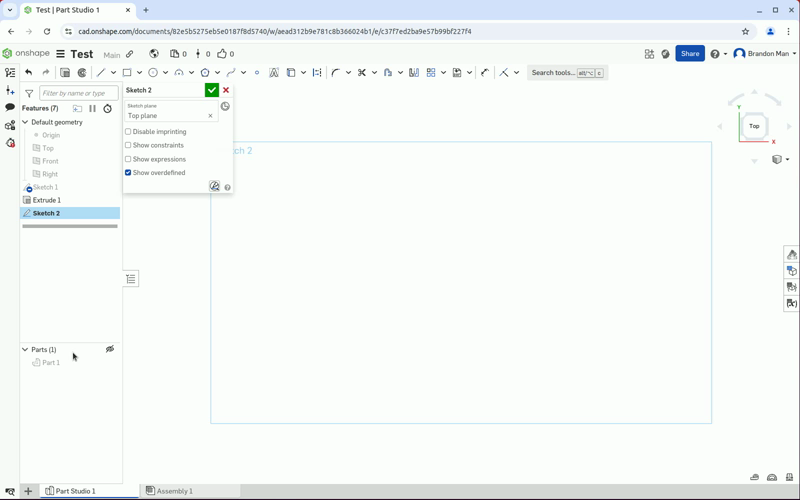
key(l)
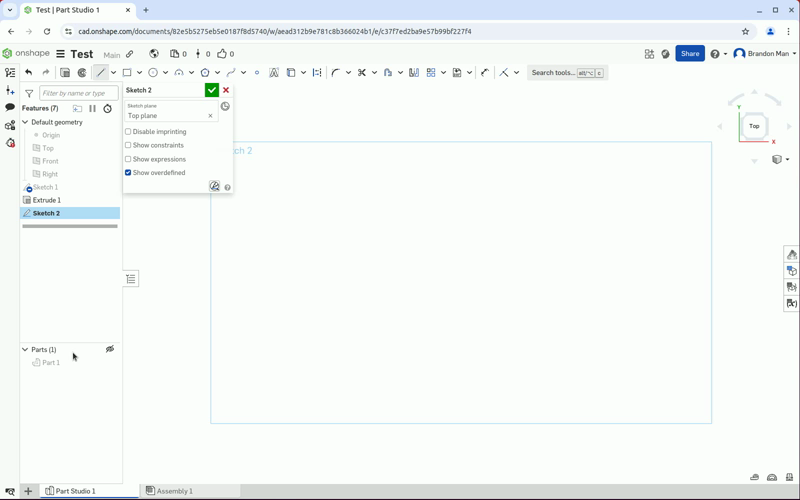
key_down(shift)
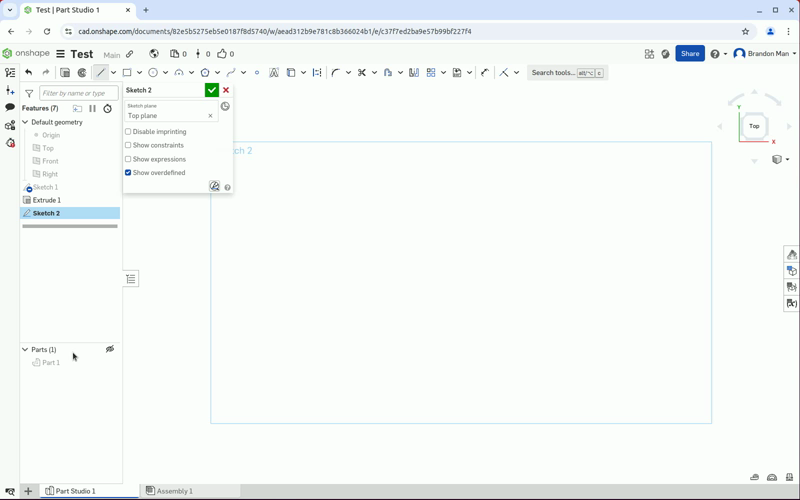
mouse_move(403, 332)
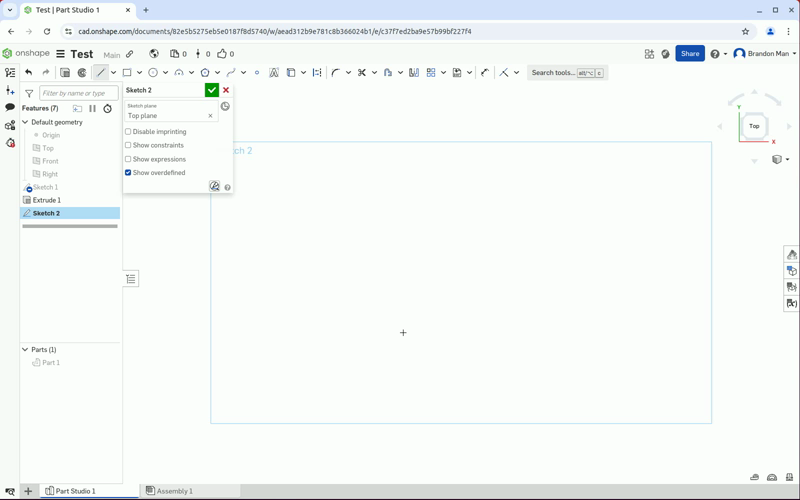
click(403, 332)
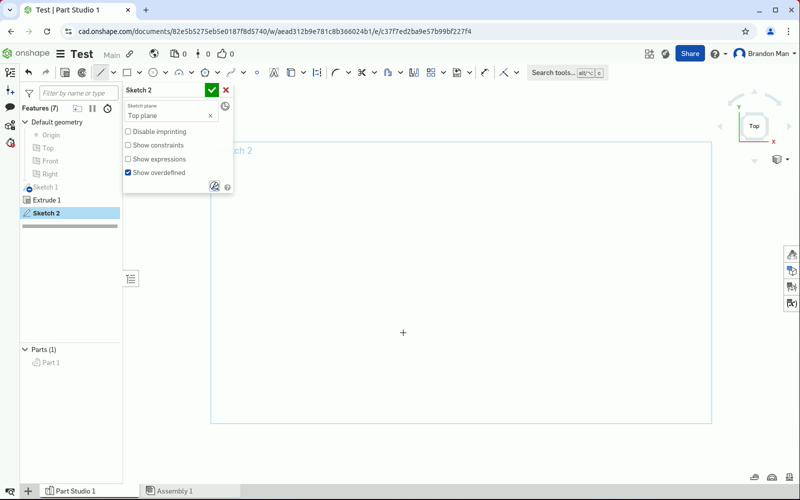
key_up(shift)
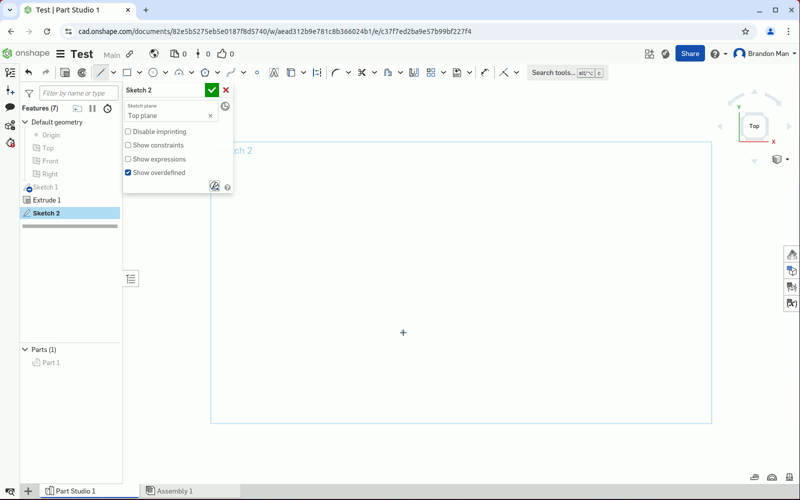
key_down(shift)
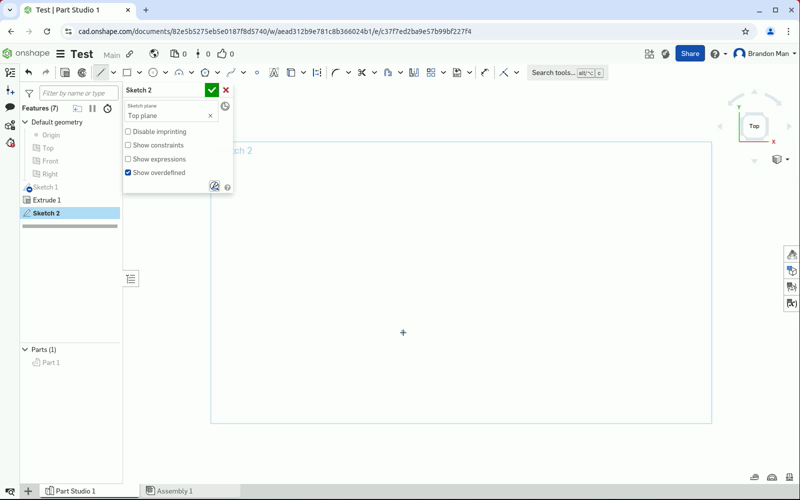
mouse_move(527, 318)
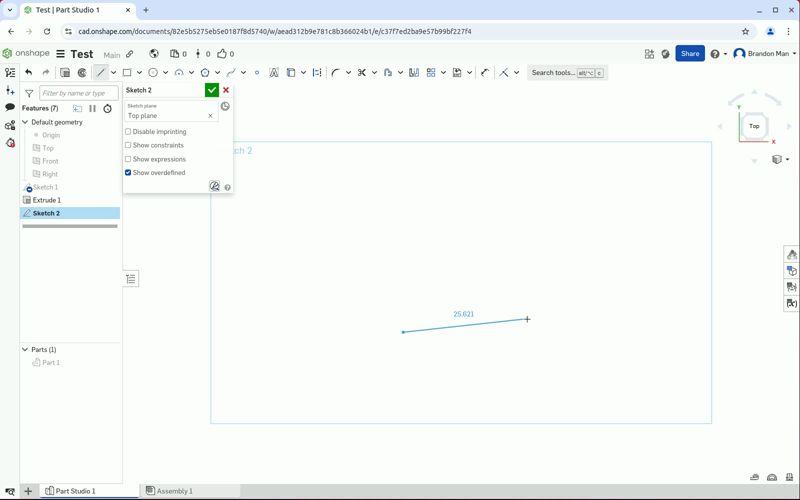
click(527, 318)
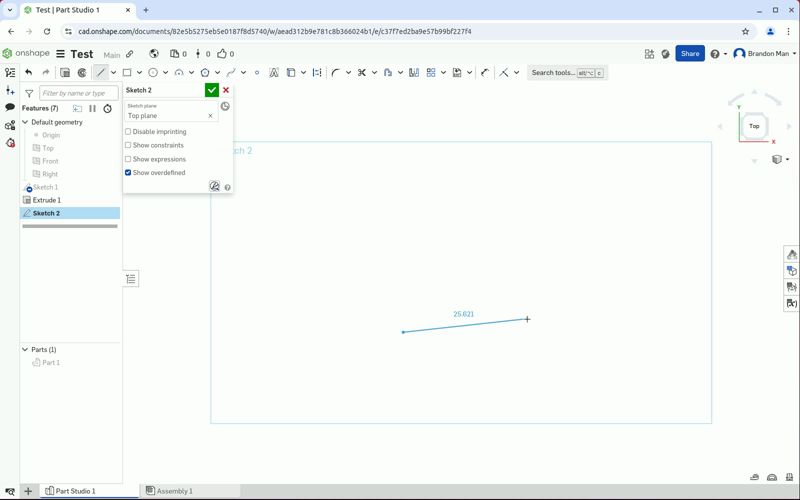
key_up(shift)
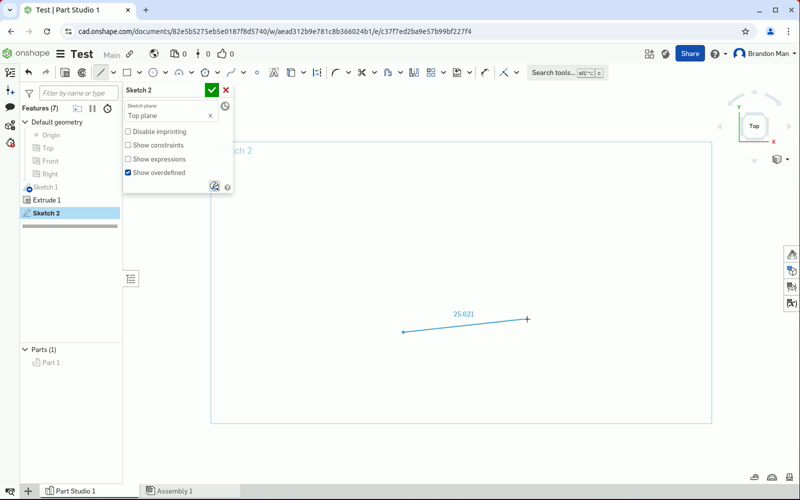
key(esc)
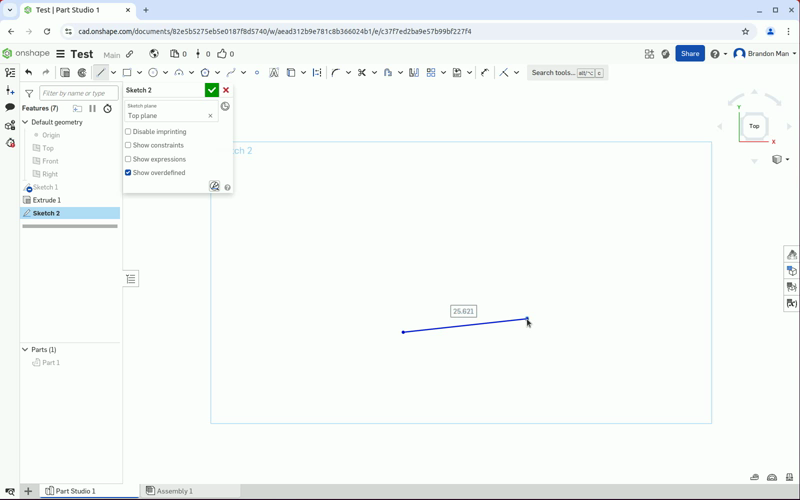
key(a)
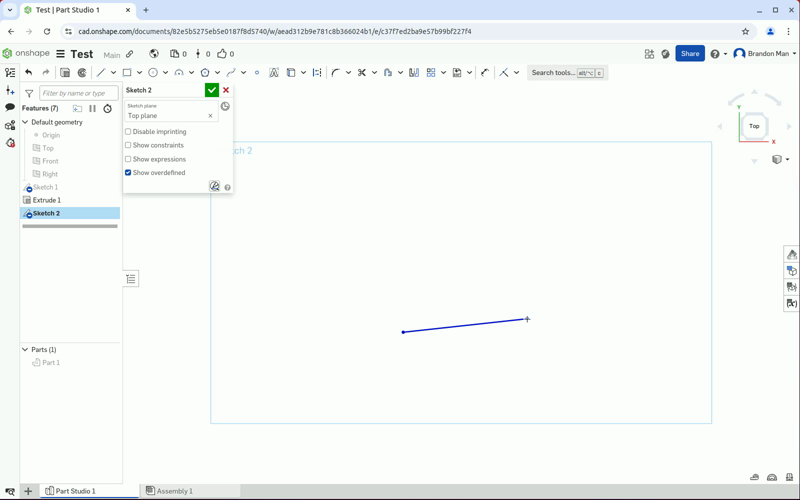
mouse_move(527, 318)
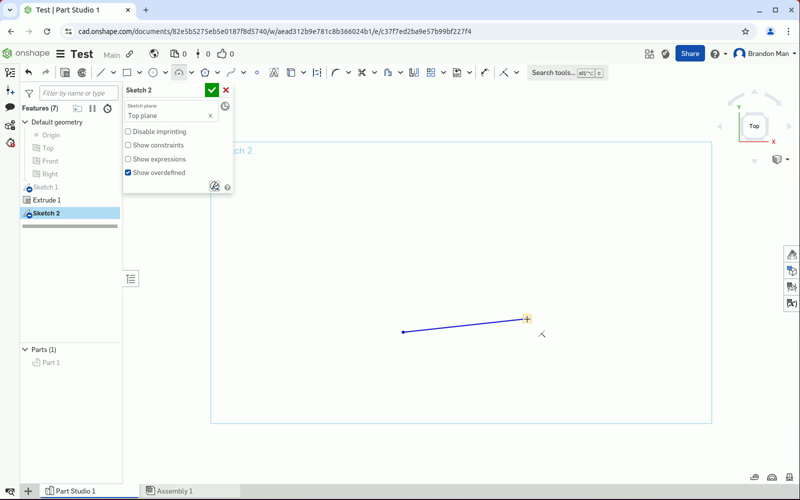
click(527, 318)
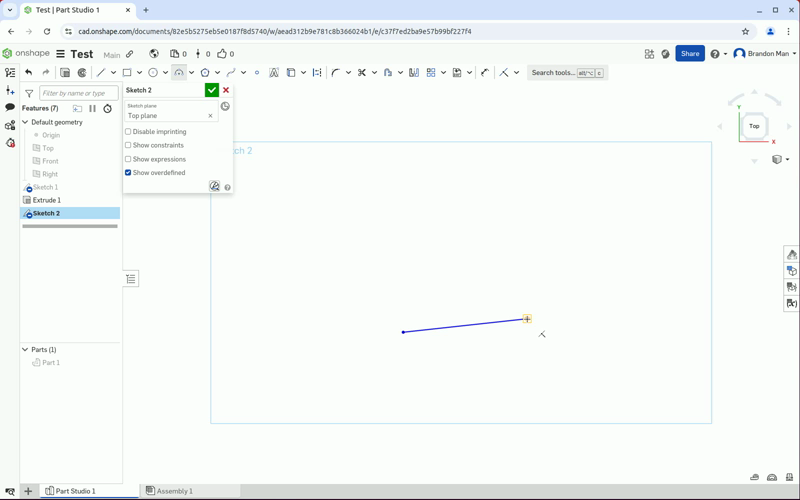
key_down(shift)
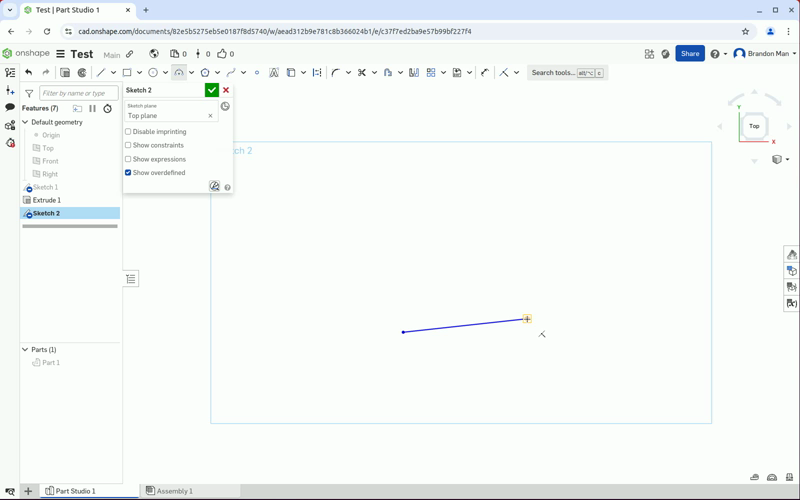
mouse_move(527, 244)
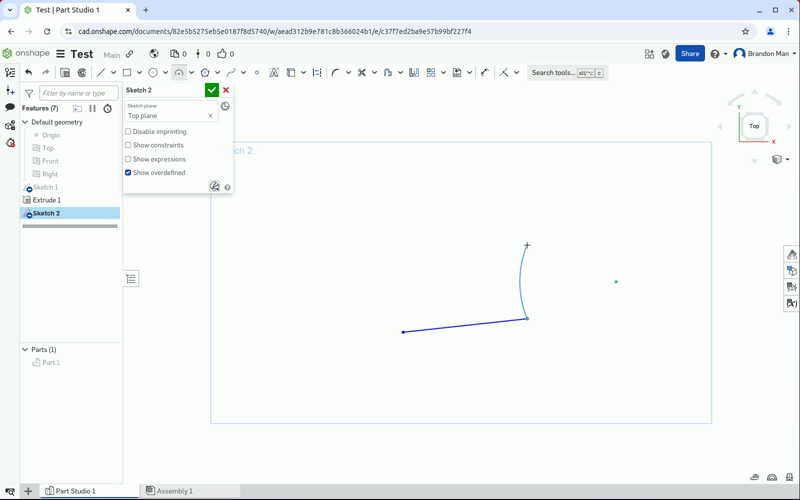
click(527, 244)
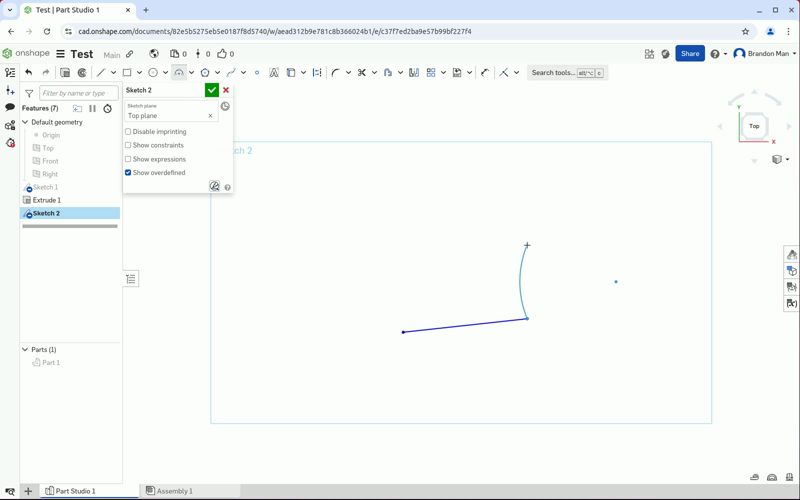
mouse_move(486, 281)
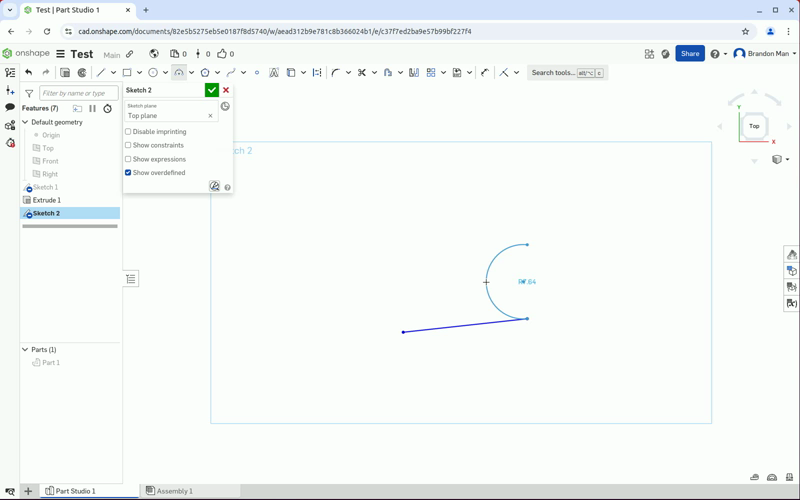
click(486, 281)
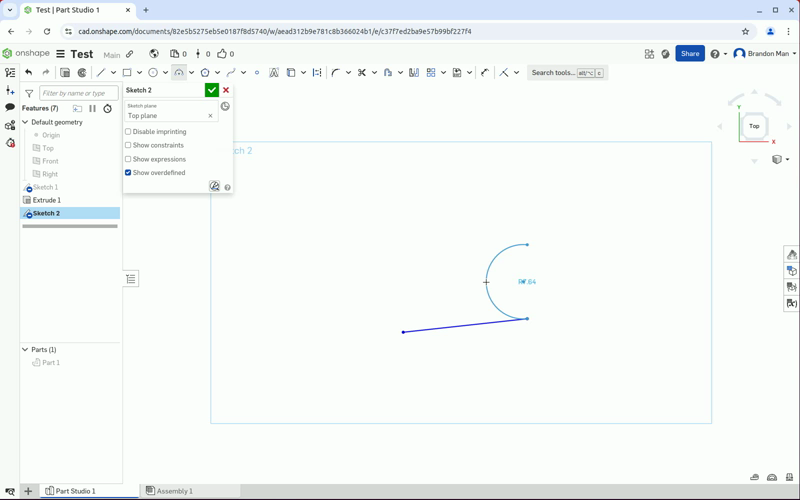
key_up(shift)
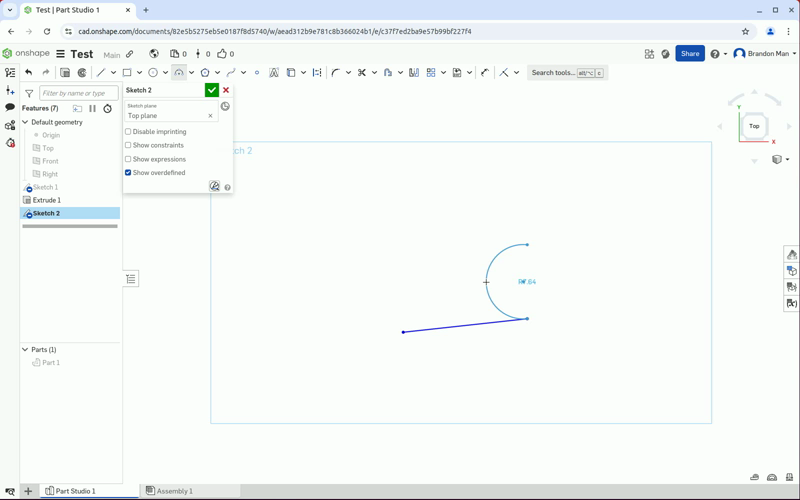
key(esc)
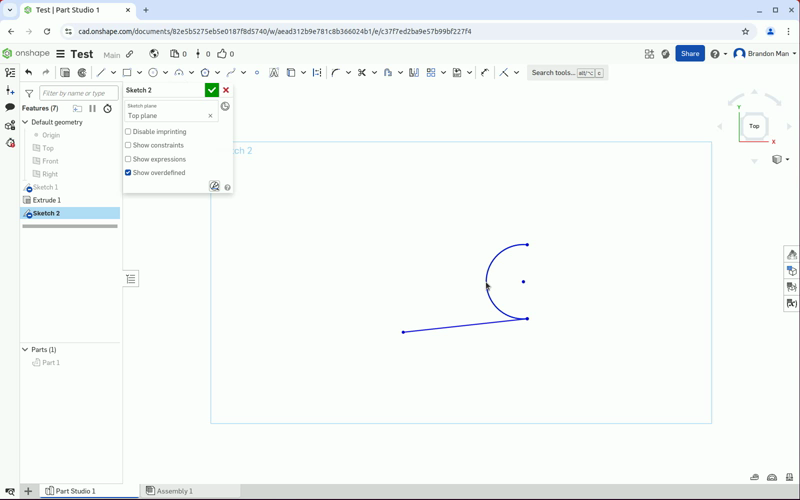
key(l)
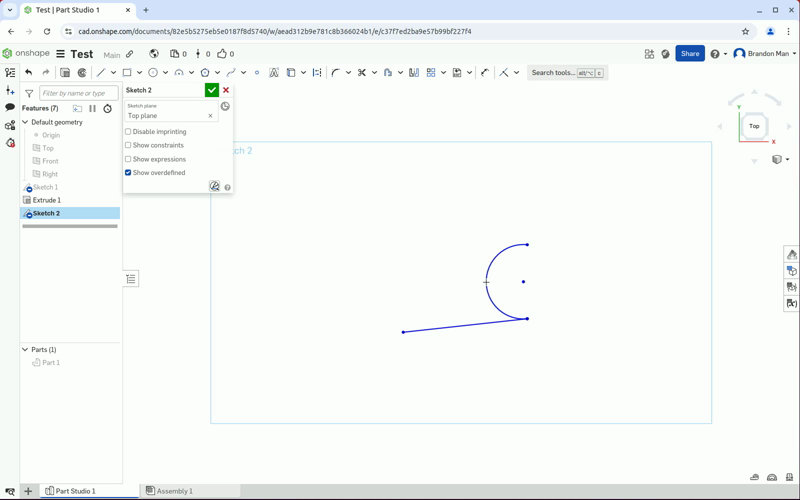
mouse_move(527, 244)
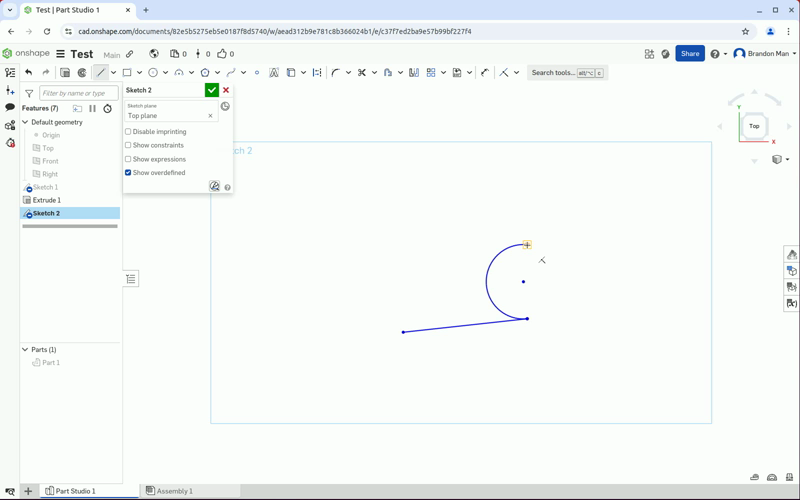
click(527, 244)
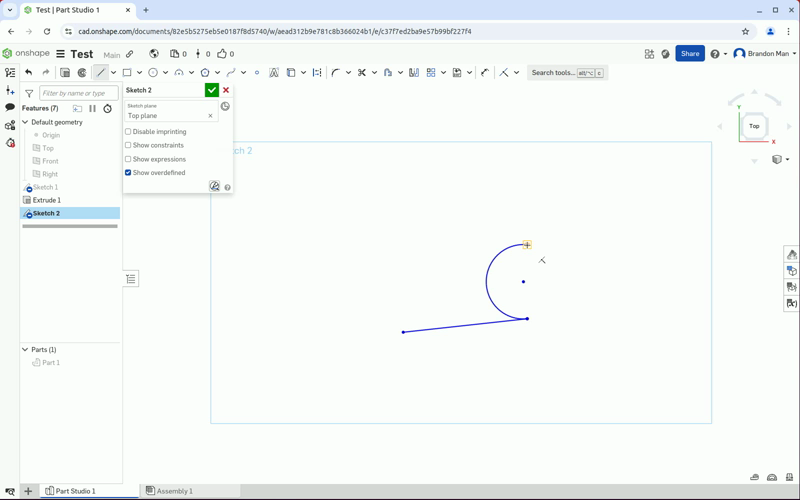
key_down(shift)
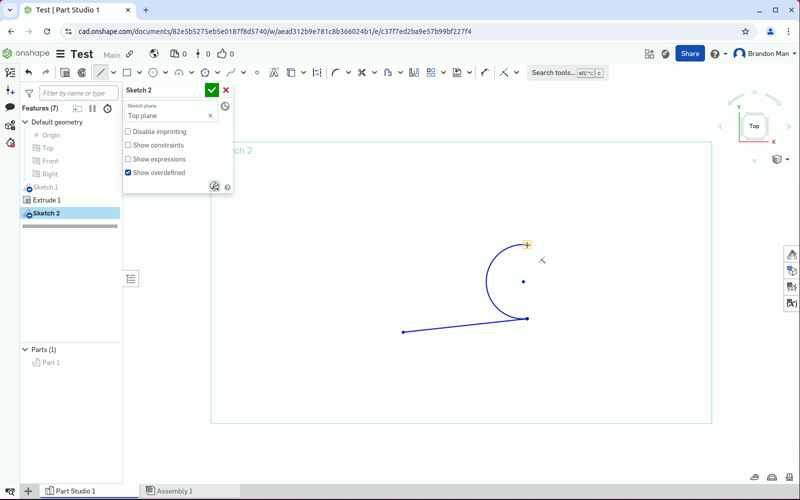
mouse_move(403, 232)
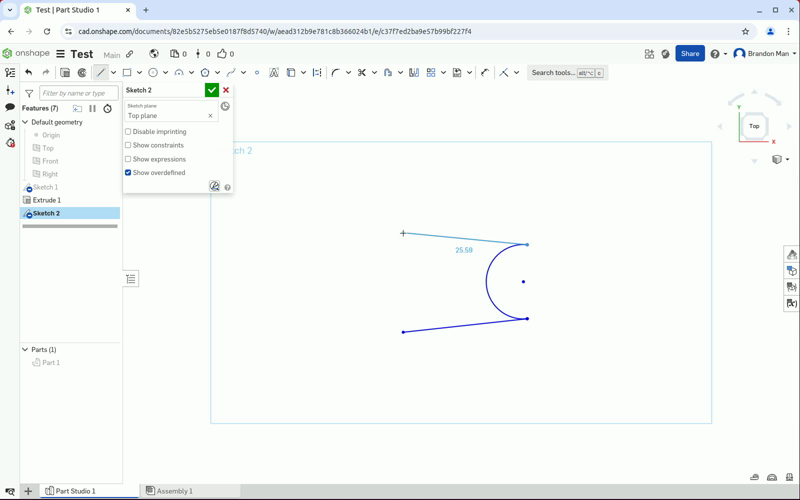
click(403, 232)
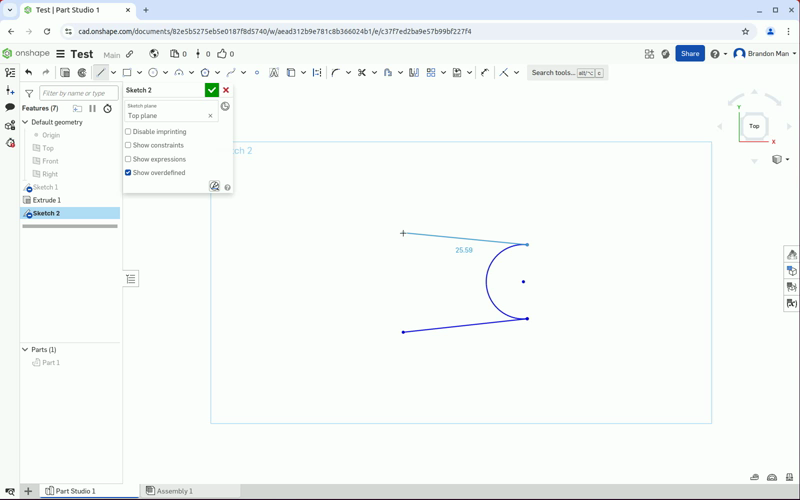
key_up(shift)
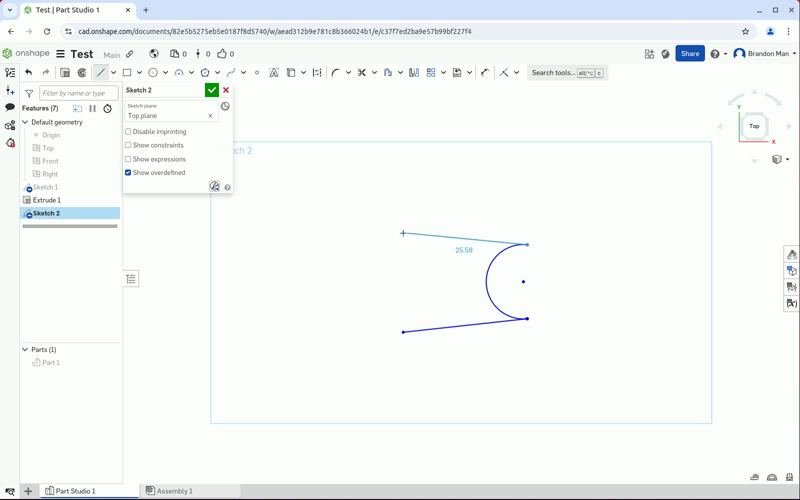
key(esc)
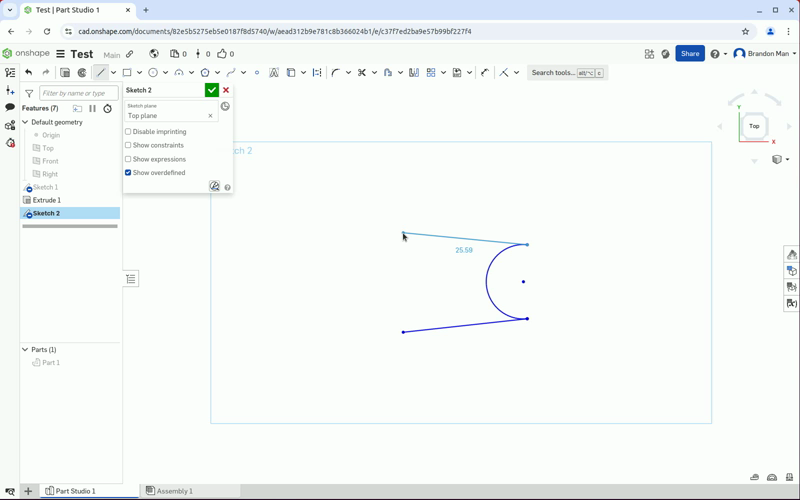
key(a)
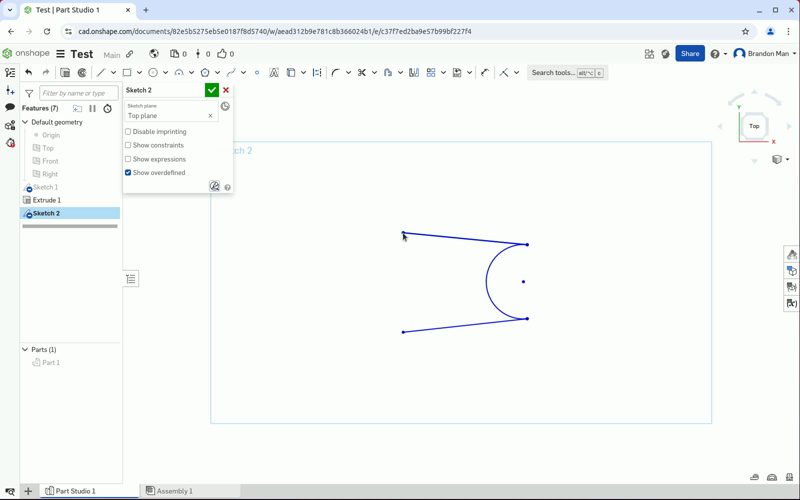
mouse_move(403, 232)
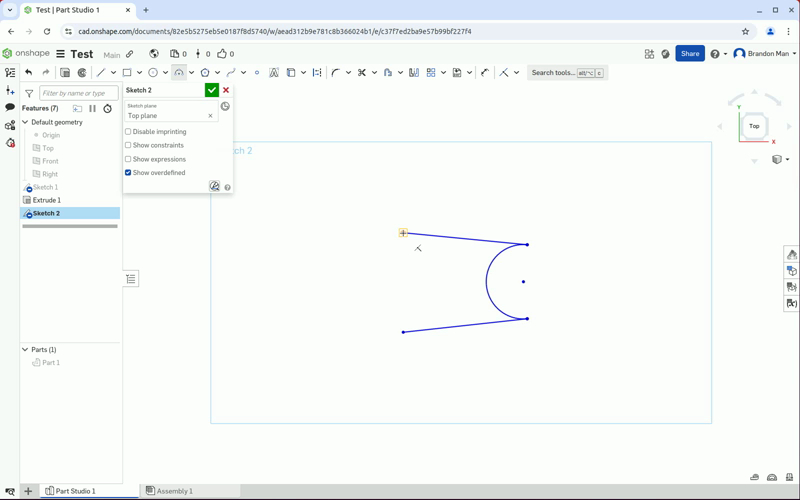
click(403, 232)
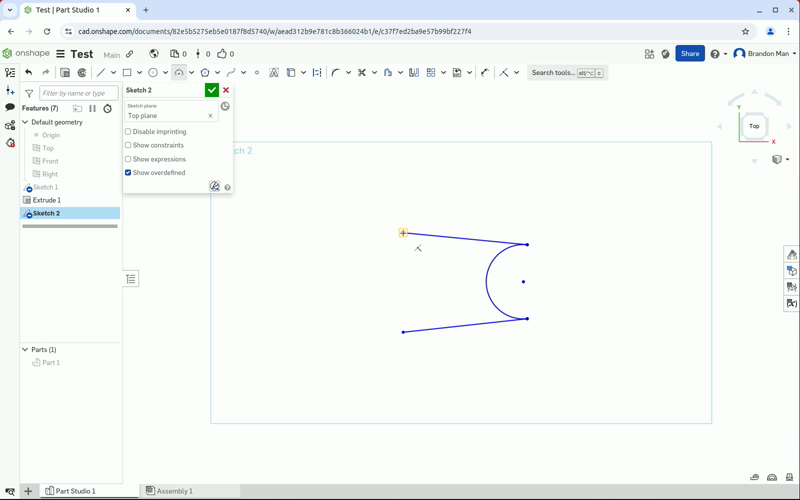
mouse_move(403, 332)
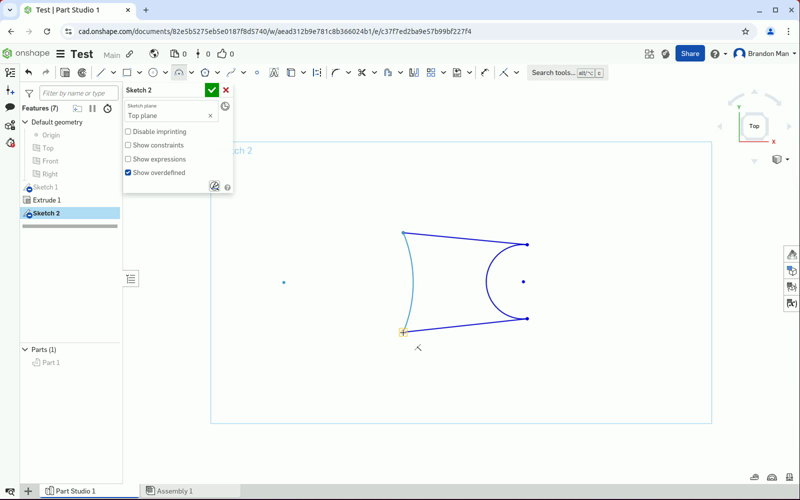
click(403, 332)
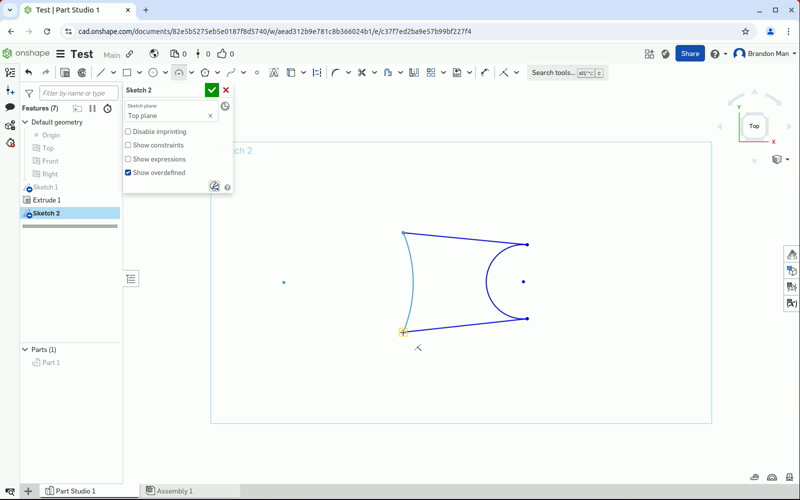
key_down(shift)
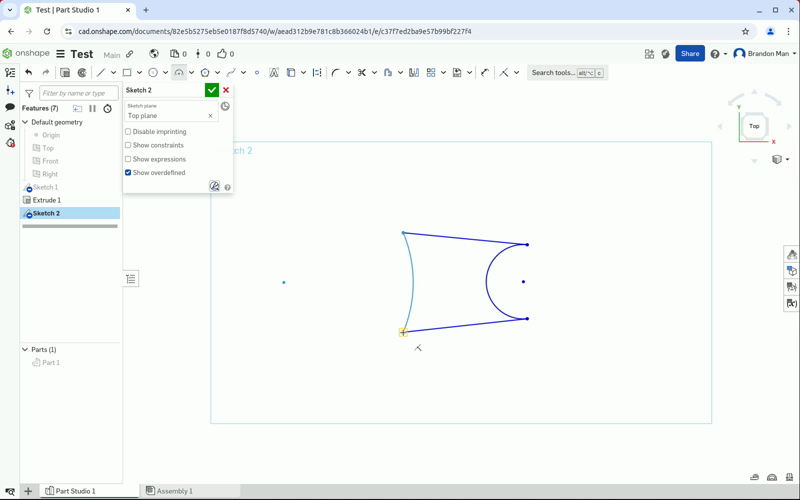
mouse_move(448, 282)
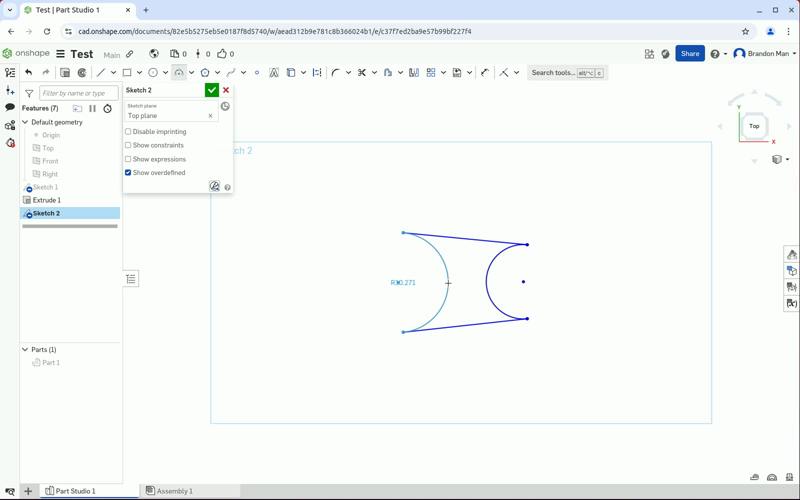
click(448, 282)
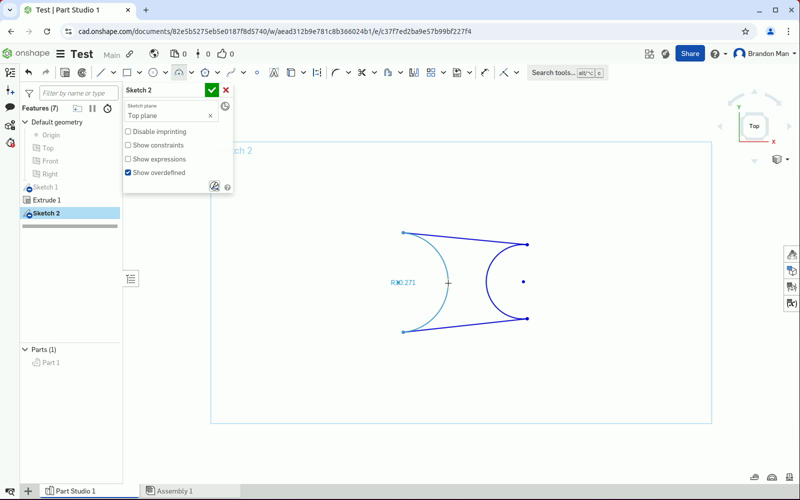
key_up(shift)
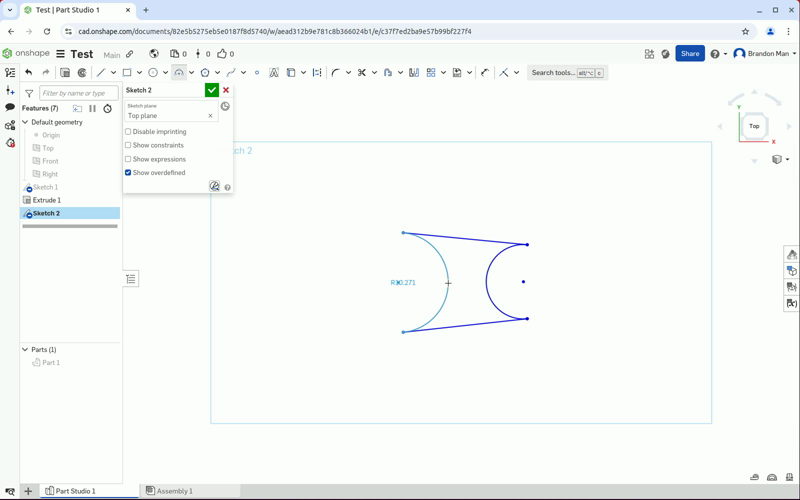
key(esc)
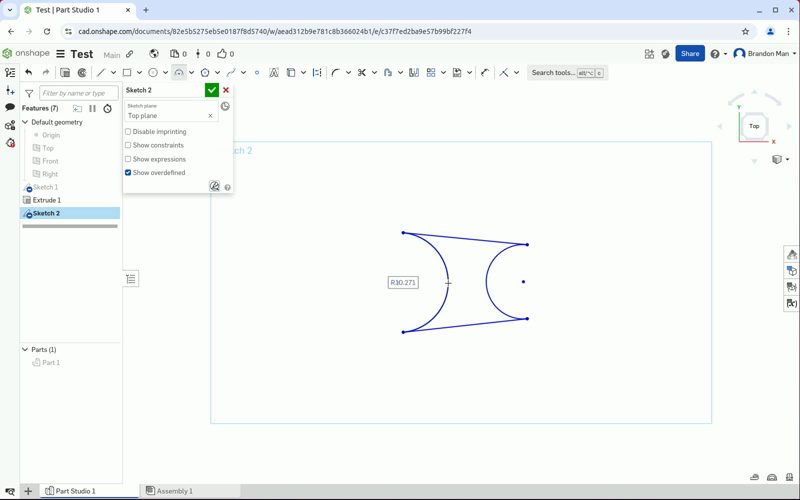
mouse_move(478, 246)
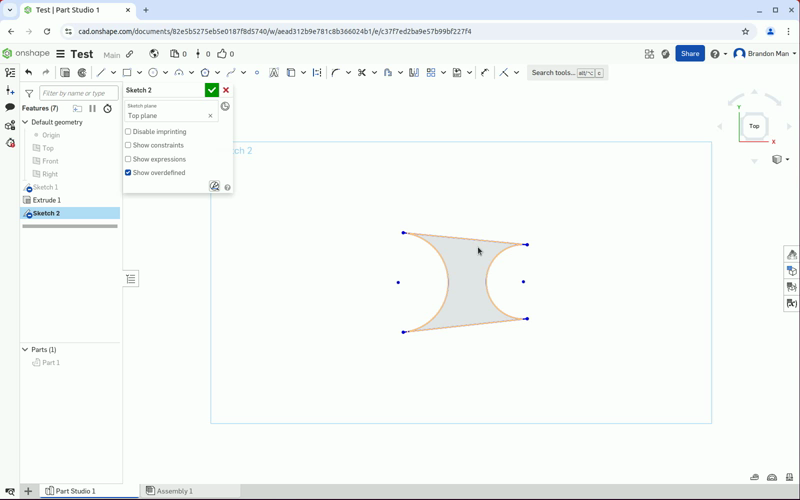
click(478, 246)
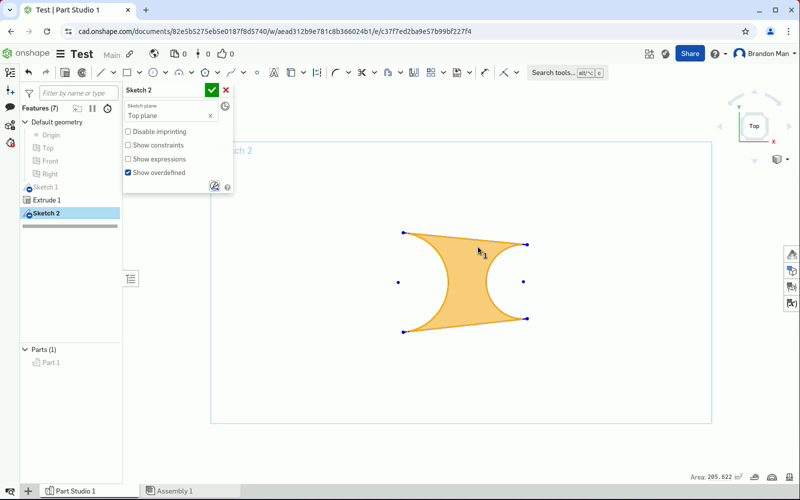
mouse_move(73, 352)
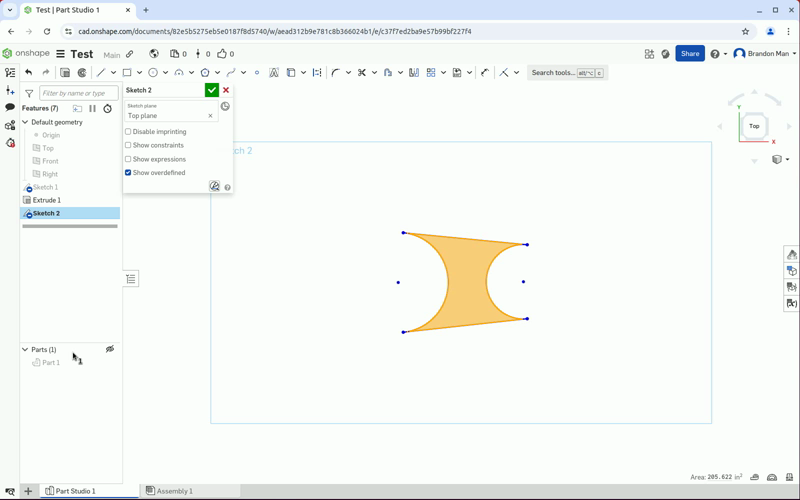
key(shift+y)
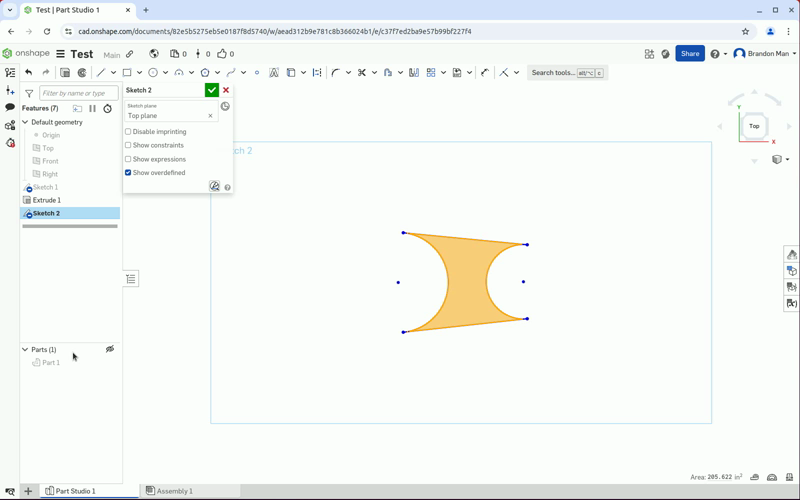
key(shift+e)
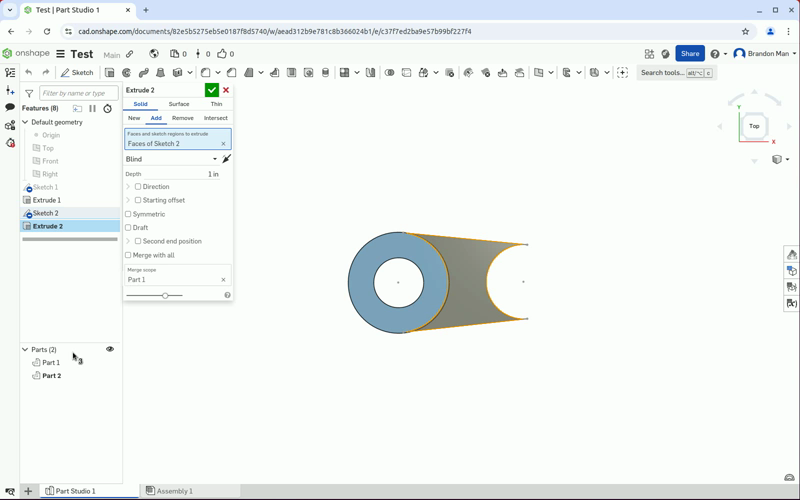
mouse_move(143, 106)
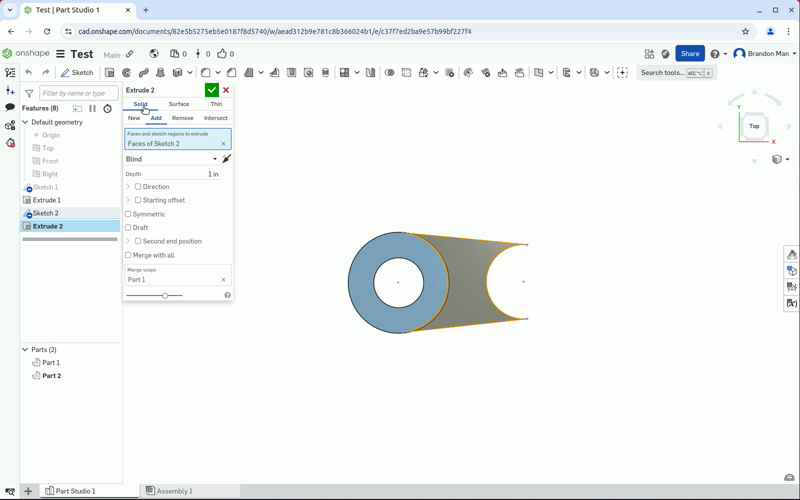
click(143, 106)
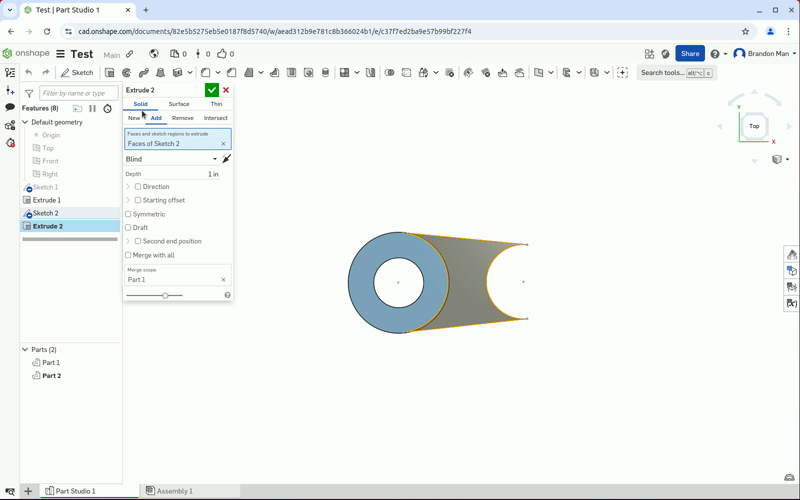
mouse_move(137, 120)
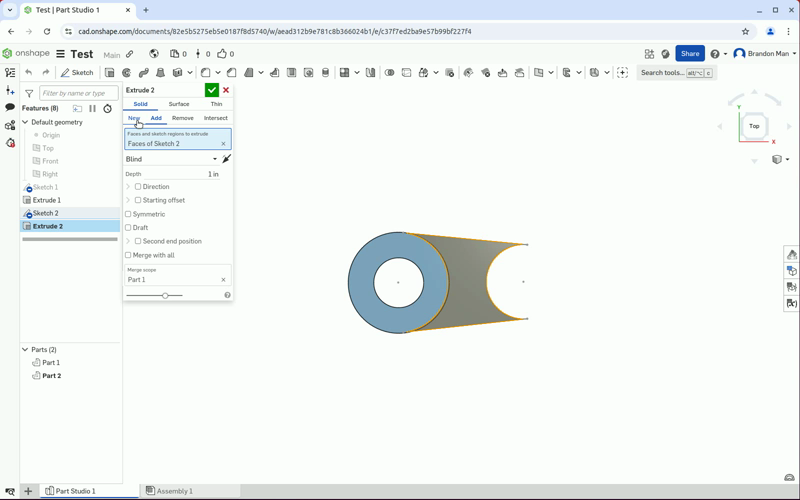
click(137, 120)
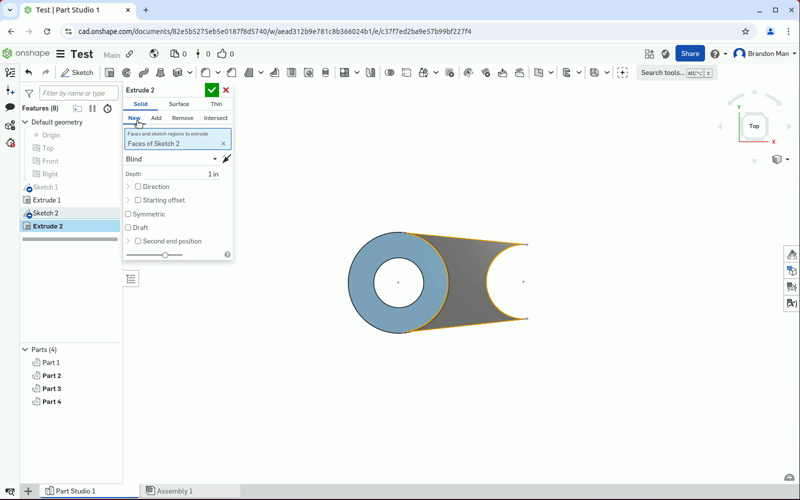
key(tab, 4)
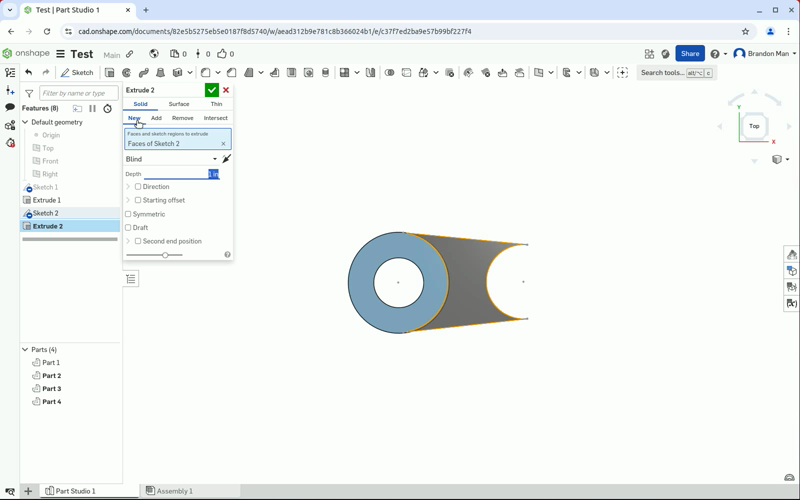
text(10.351)
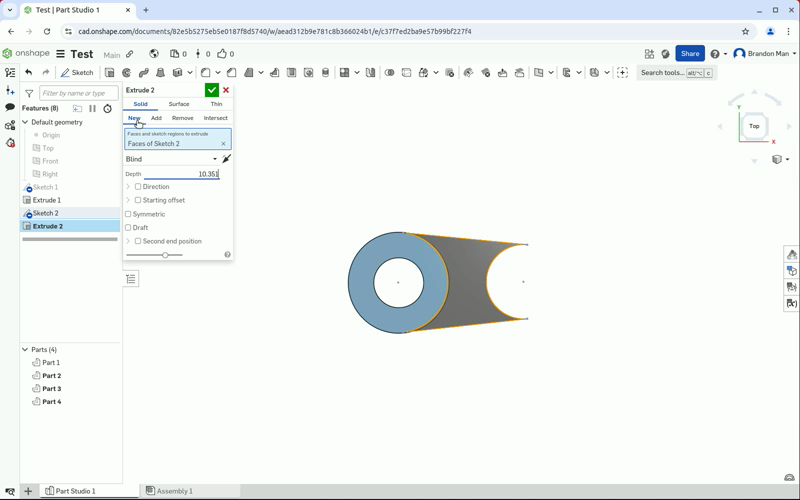
key(enter)
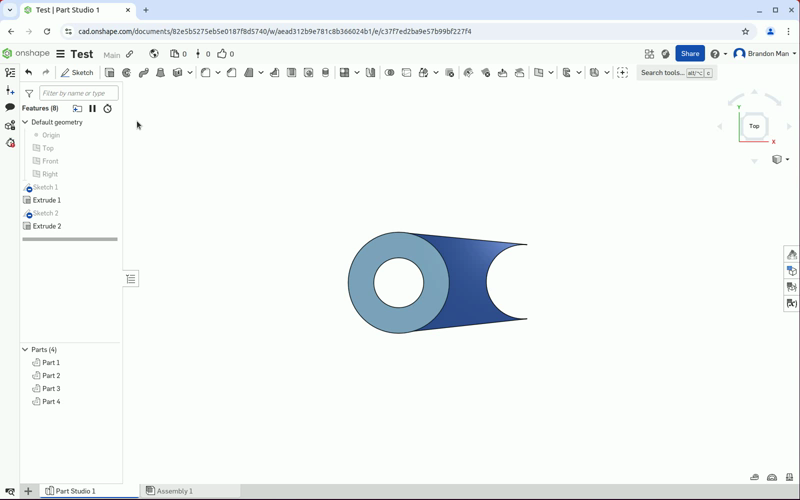
key(shift+h)
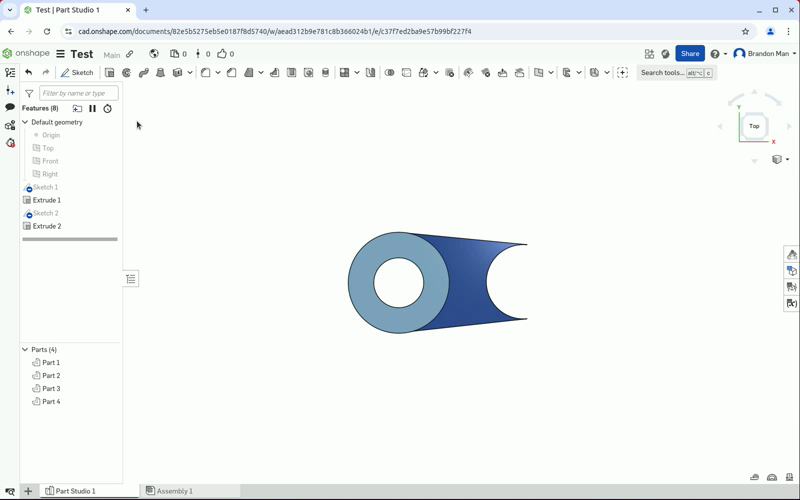
key(shift+h)
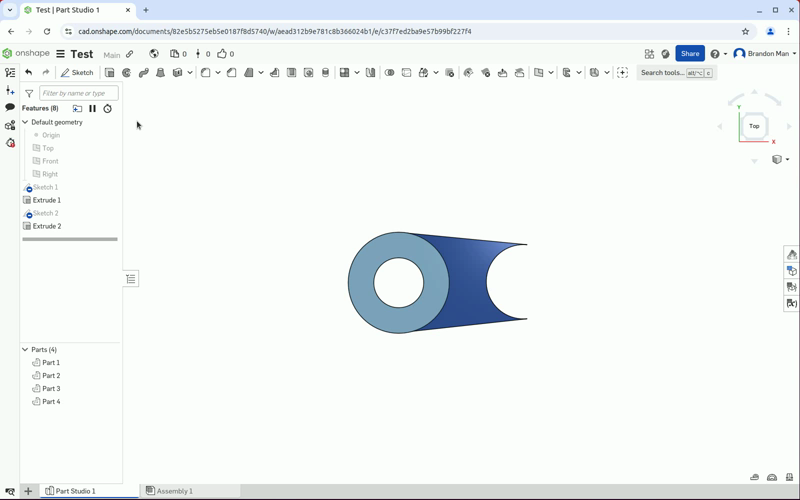
mouse_move(73, 189)
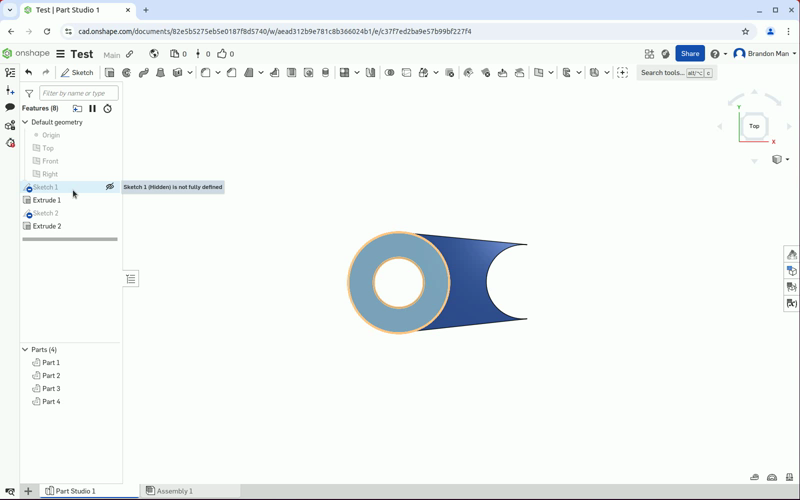
click(73, 189)
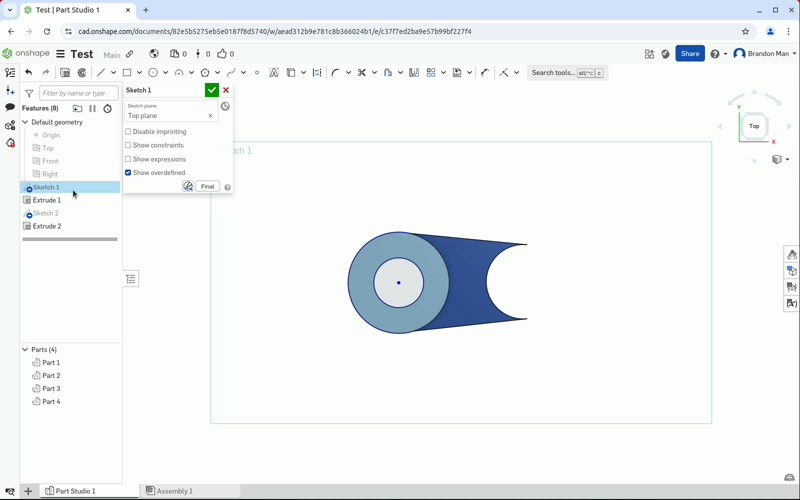
mouse_move(229, 92)
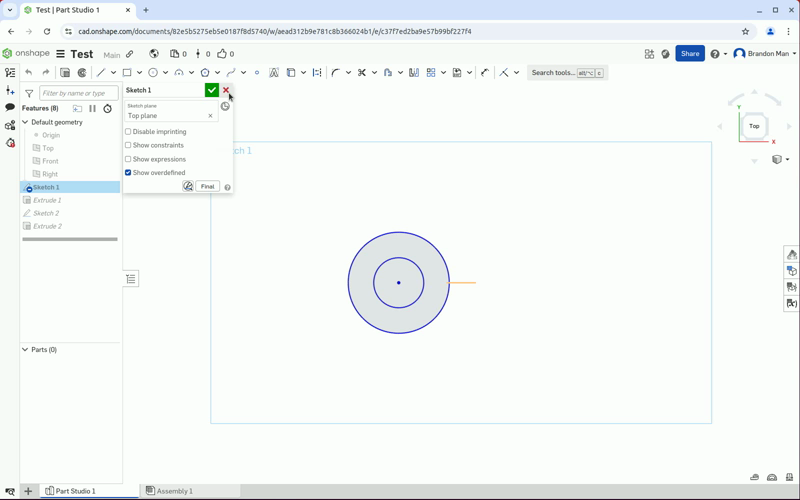
click(229, 92)
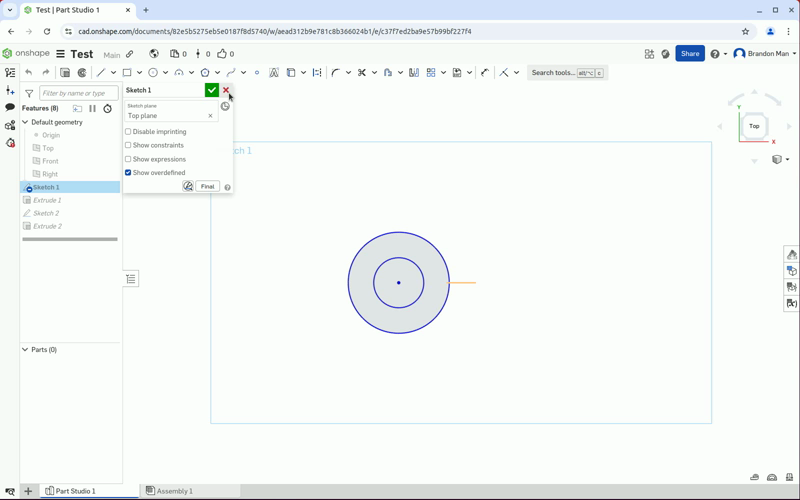
key(shift+s)
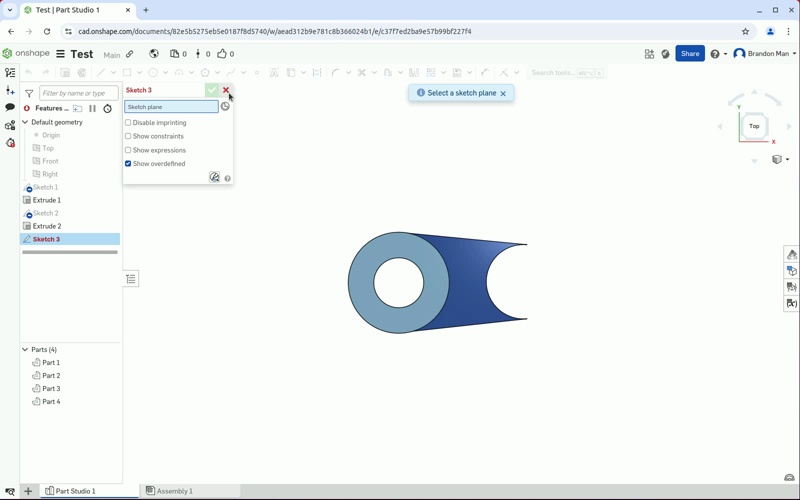
mouse_move(73, 150)
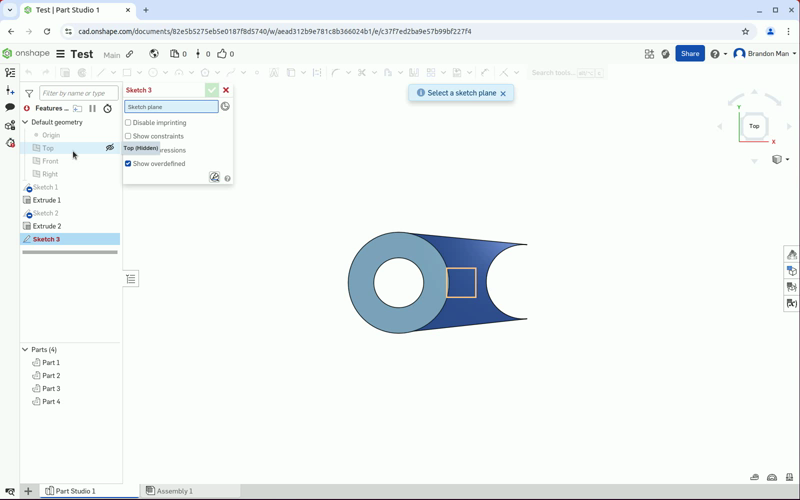
click(73, 150)
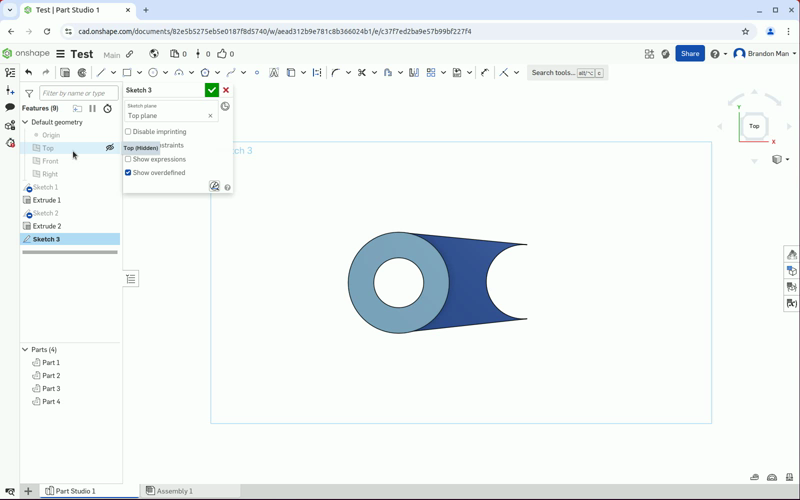
mouse_move(73, 352)
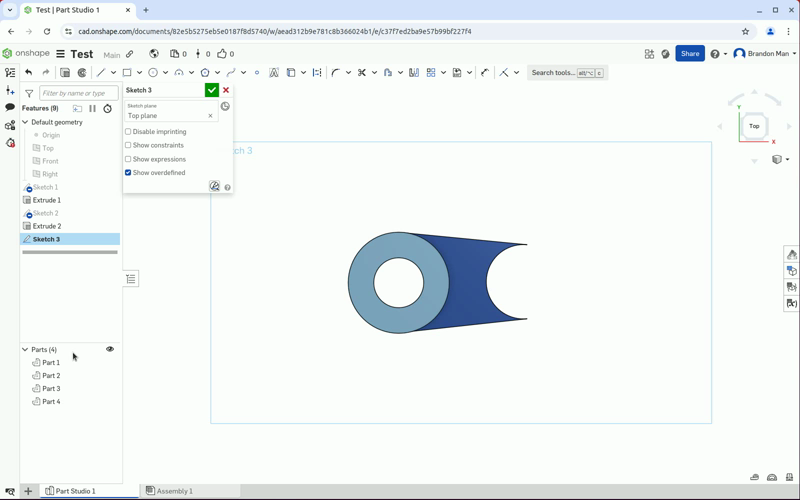
key(y)
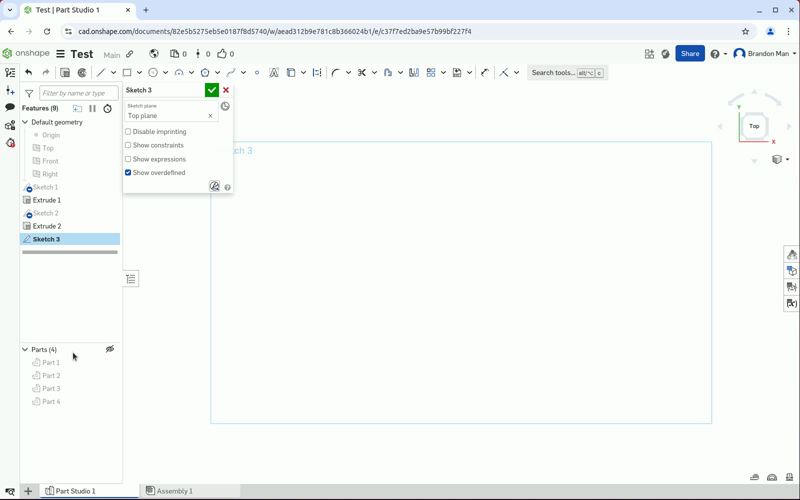
key(c)
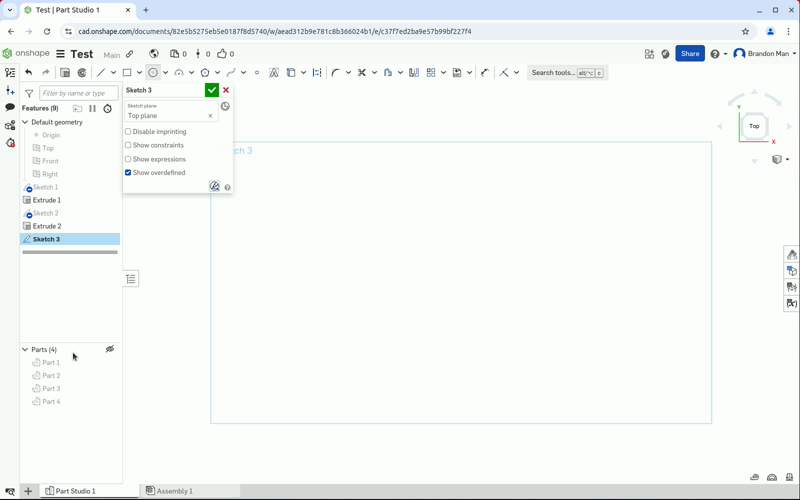
key_down(shift)
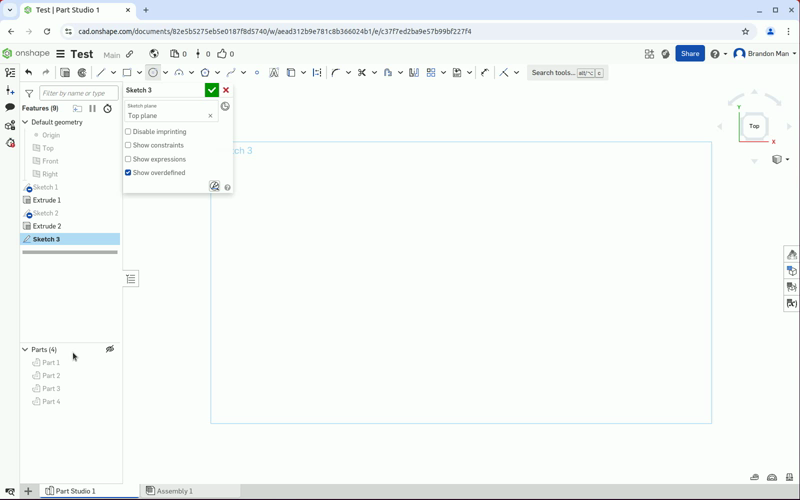
mouse_move(523, 282)
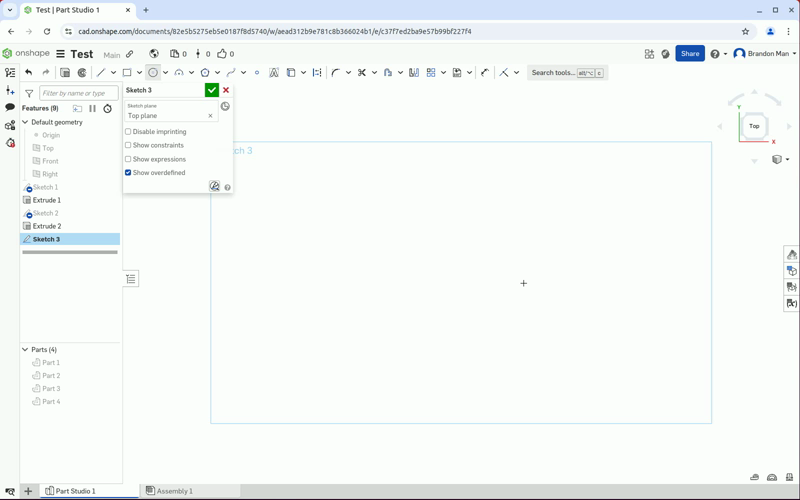
click(523, 282)
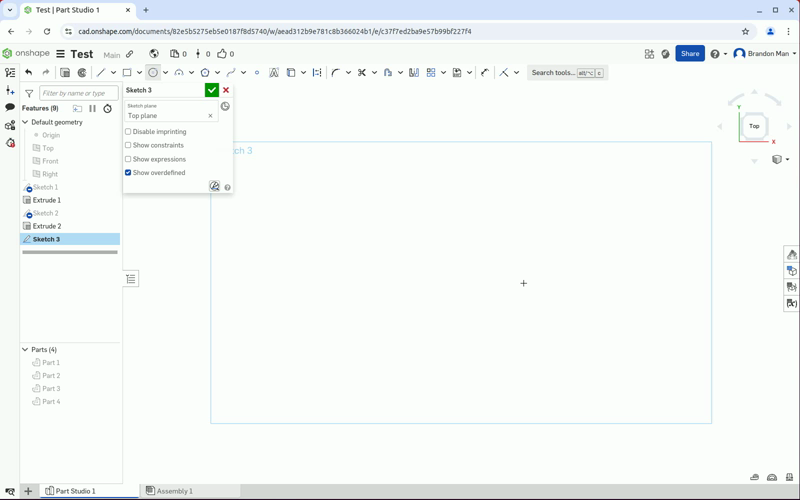
key_up(shift)
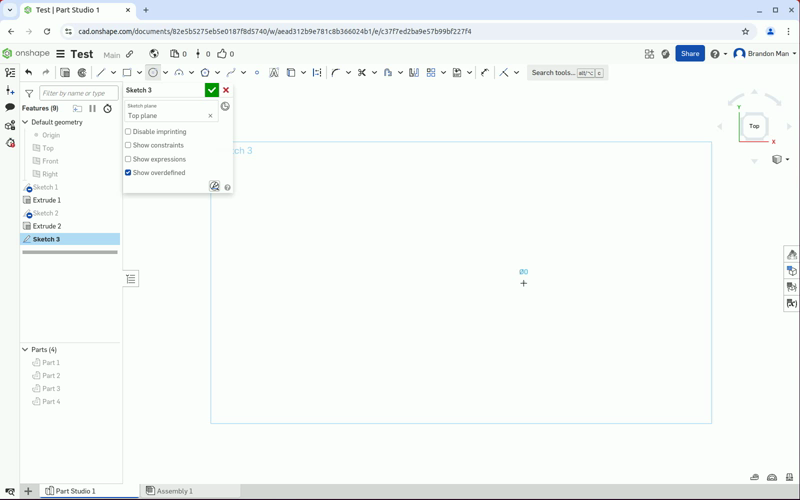
mouse_move(561, 282)
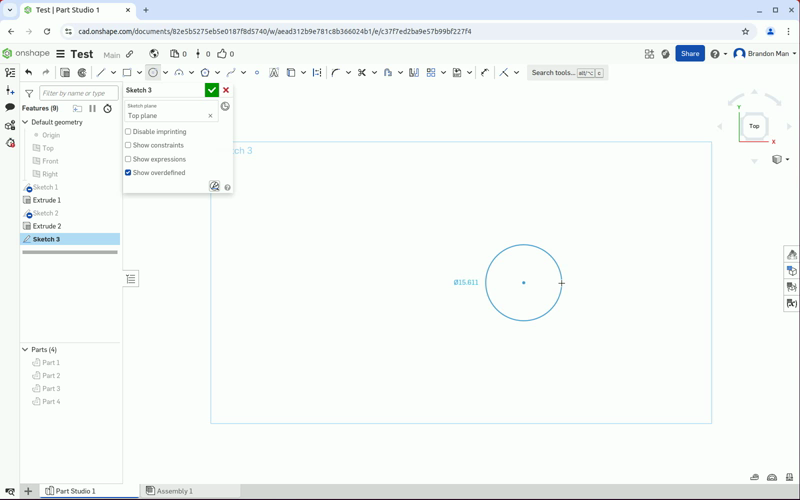
click(561, 282)
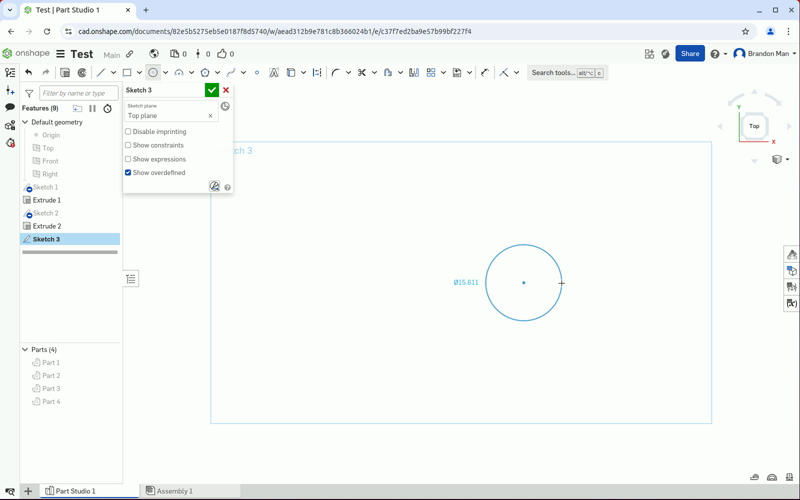
key(esc)
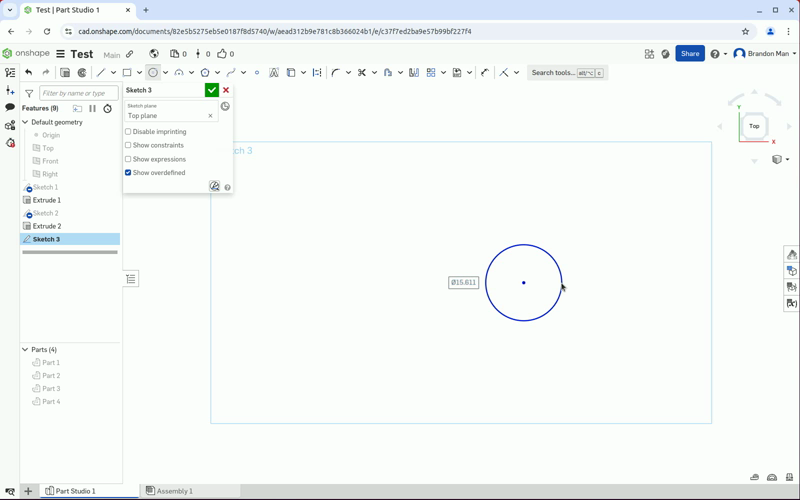
key(c)
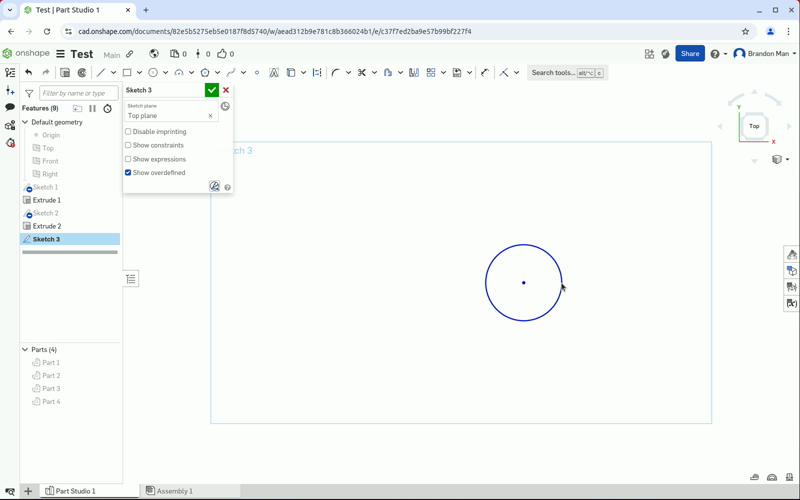
key_down(shift)
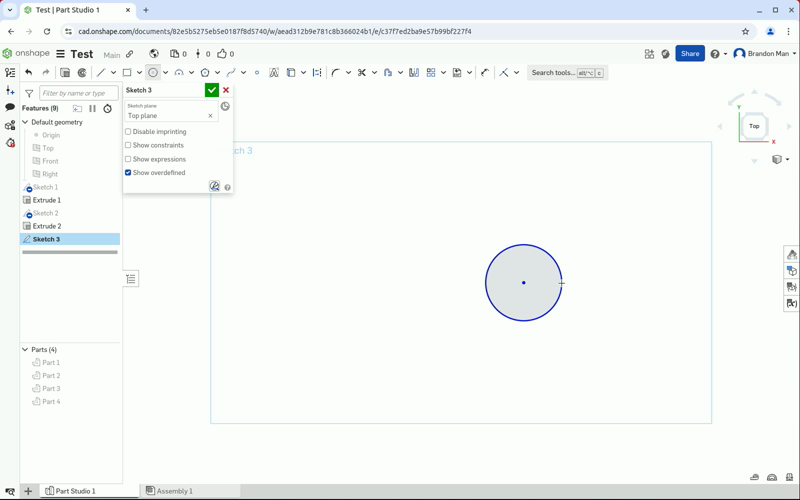
mouse_move(523, 282)
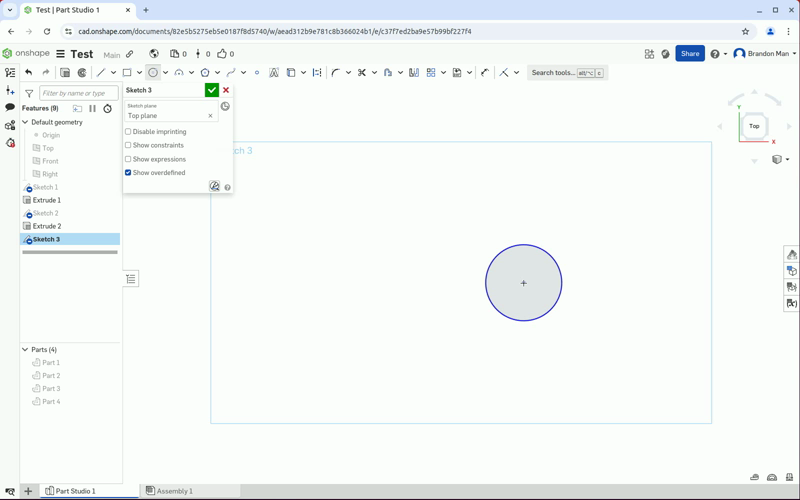
click(523, 282)
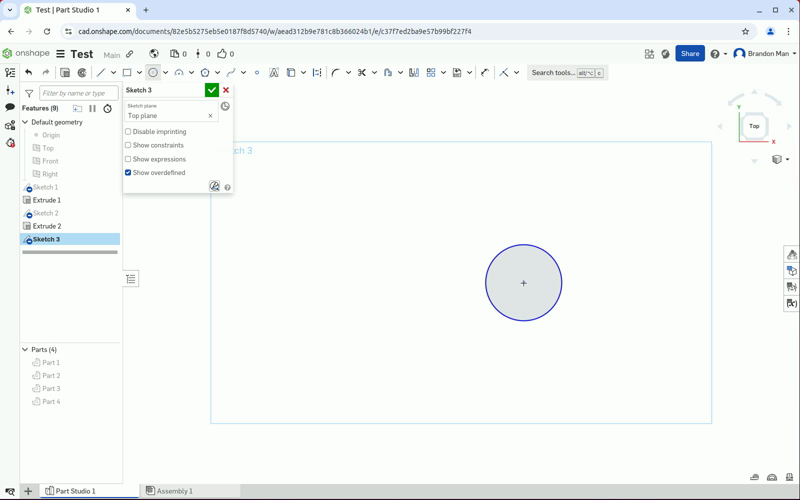
key_up(shift)
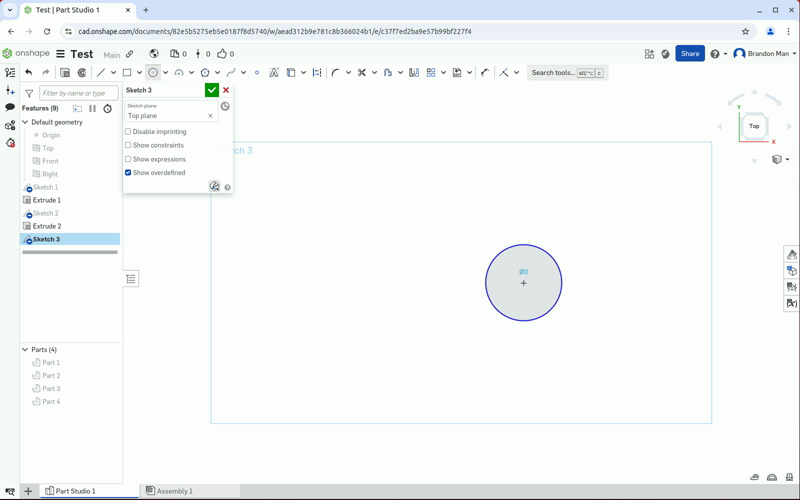
mouse_move(542, 282)
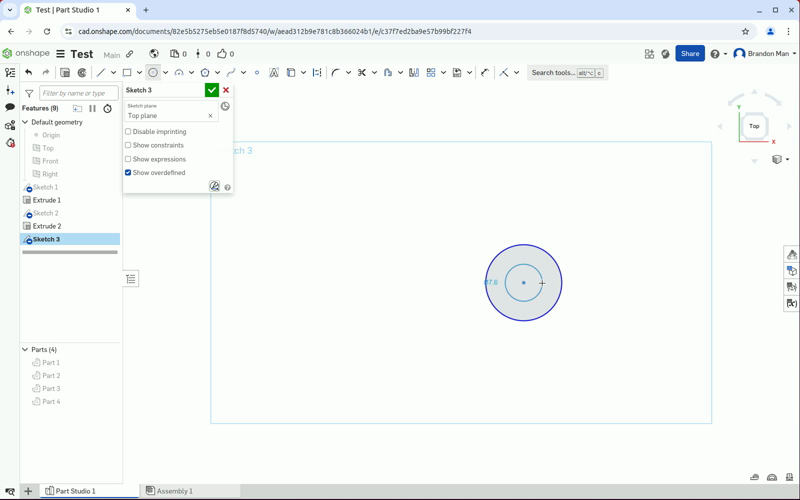
click(542, 282)
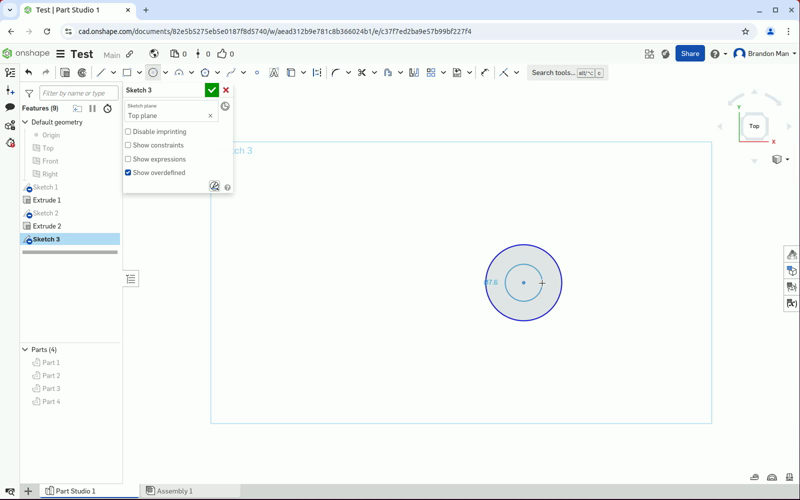
key(esc)
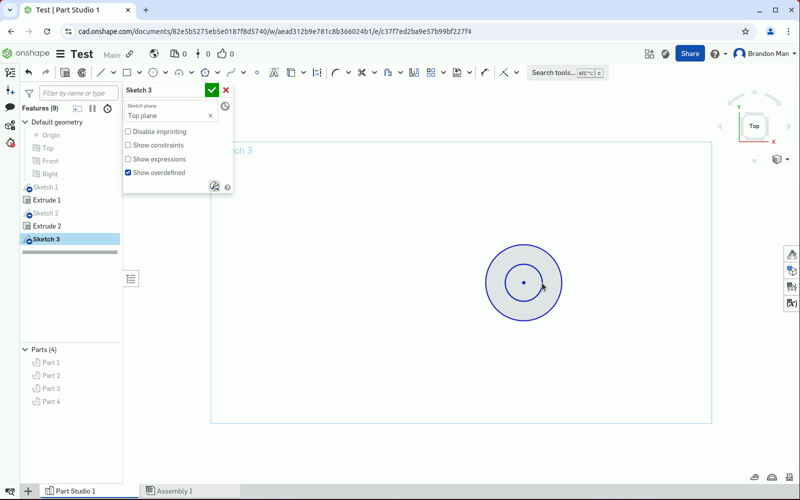
mouse_move(520, 249)
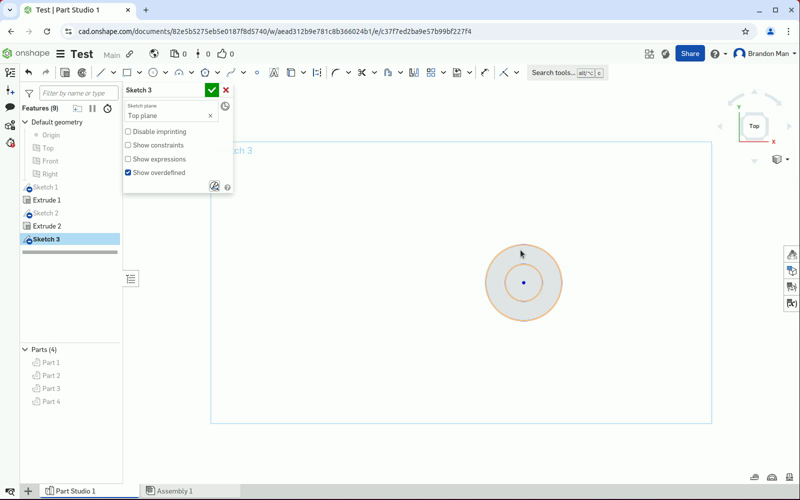
click(520, 249)
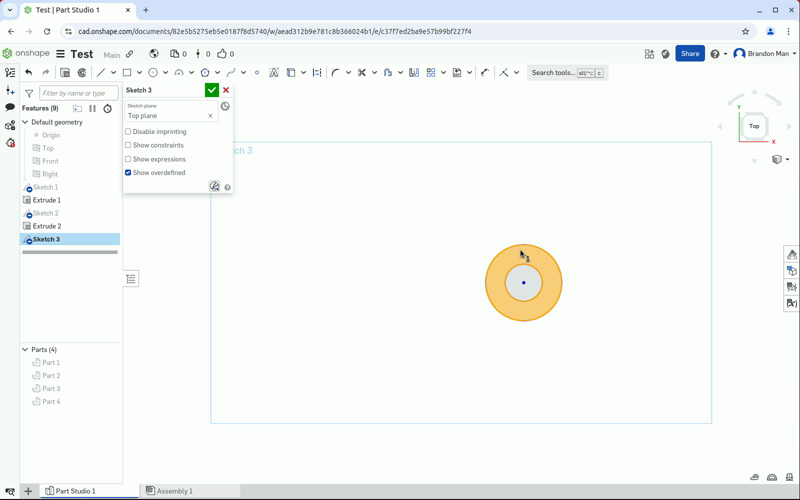
mouse_move(73, 352)
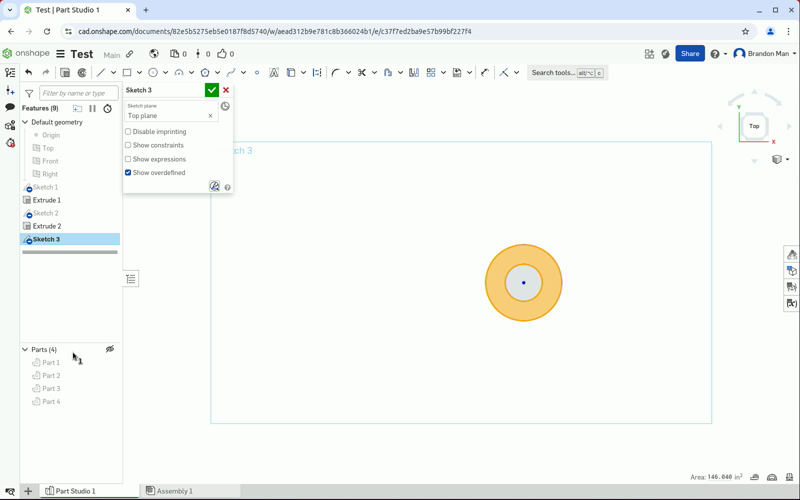
key(shift+y)
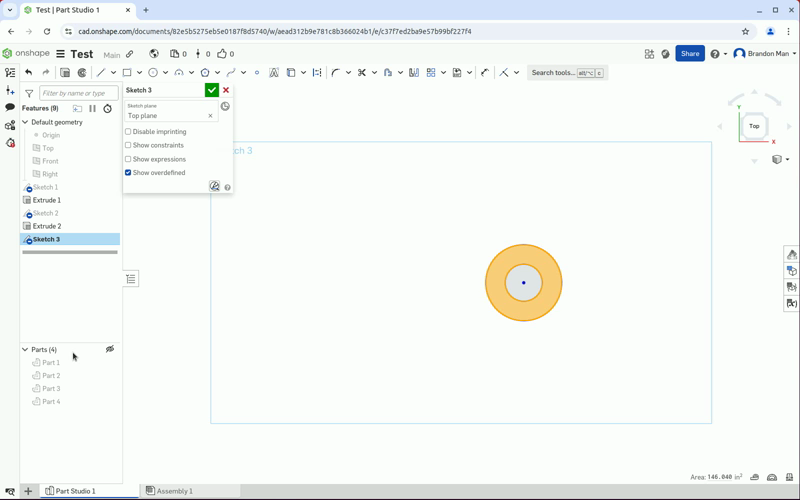
key(shift+e)
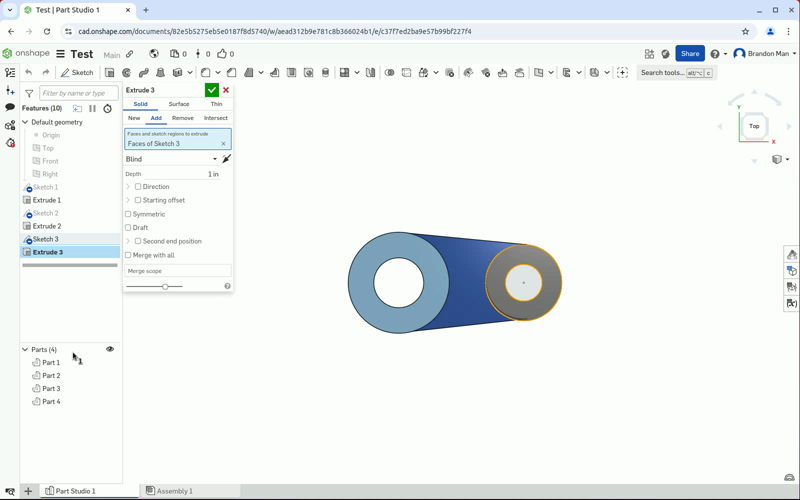
mouse_move(143, 106)
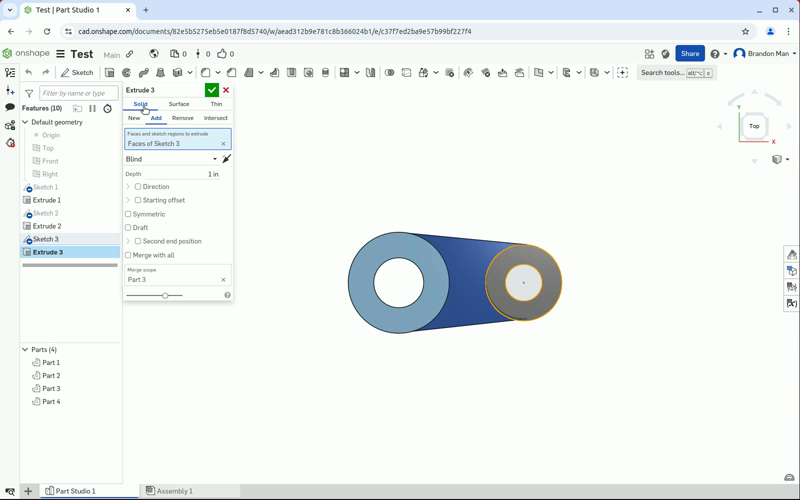
click(143, 106)
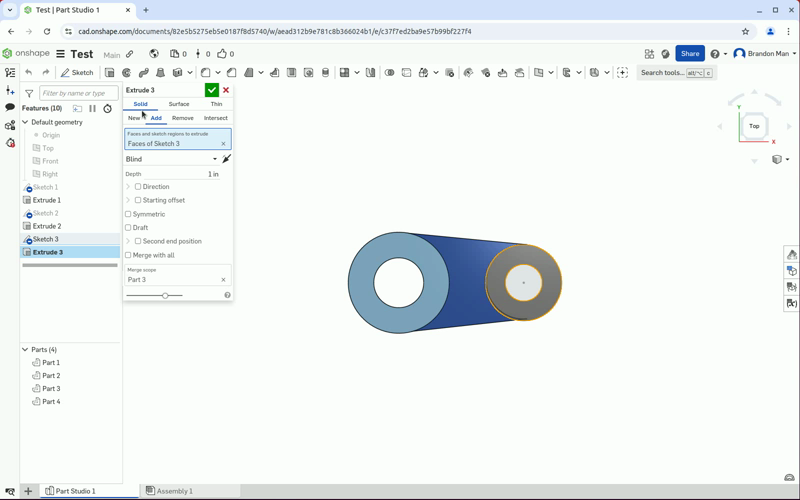
mouse_move(137, 120)
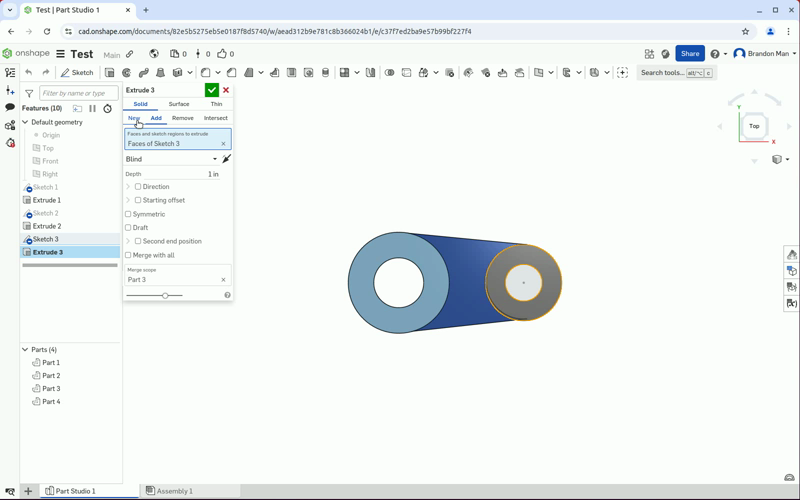
click(137, 120)
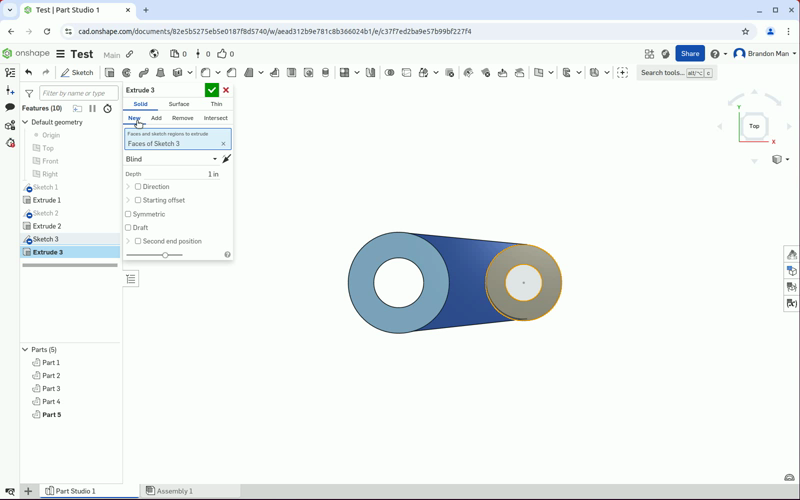
key(tab, 4)
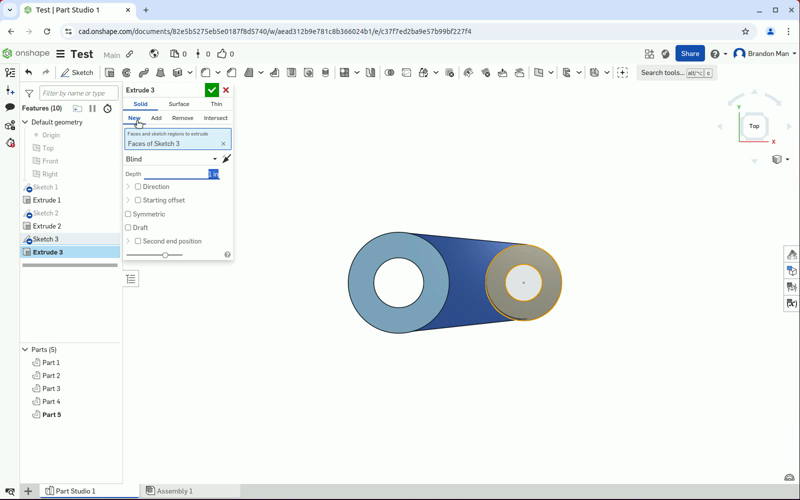
text(5.055)
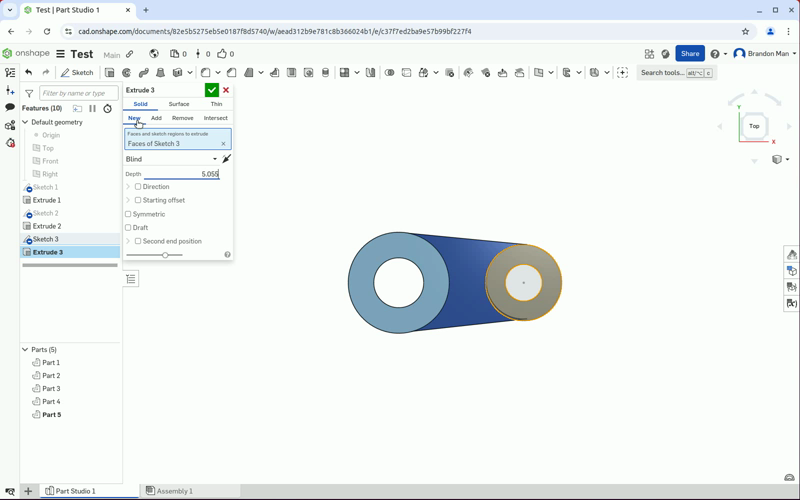
key(enter)
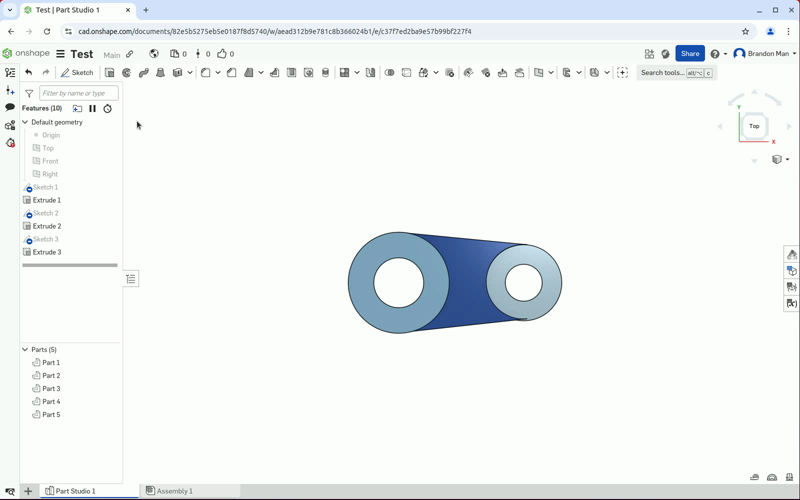
key(shift+h)
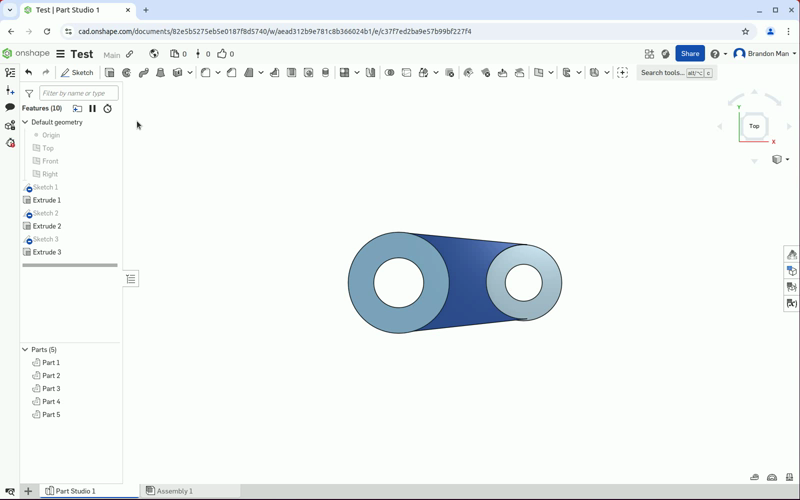
key(shift+h)
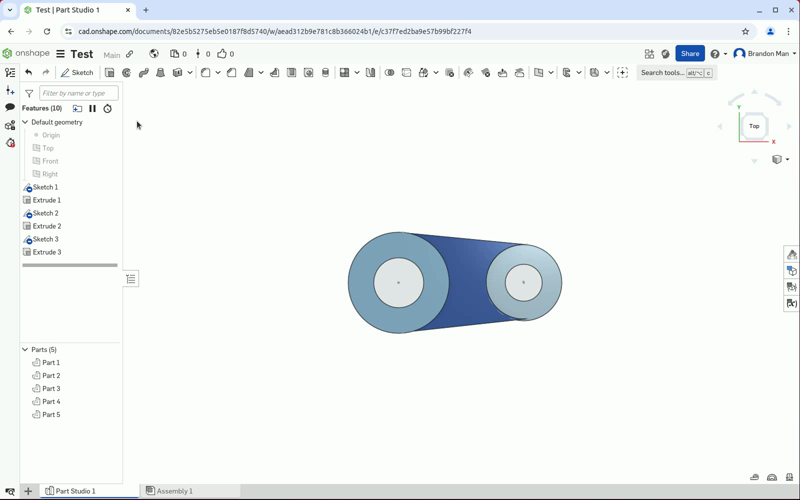
key(shift+7)
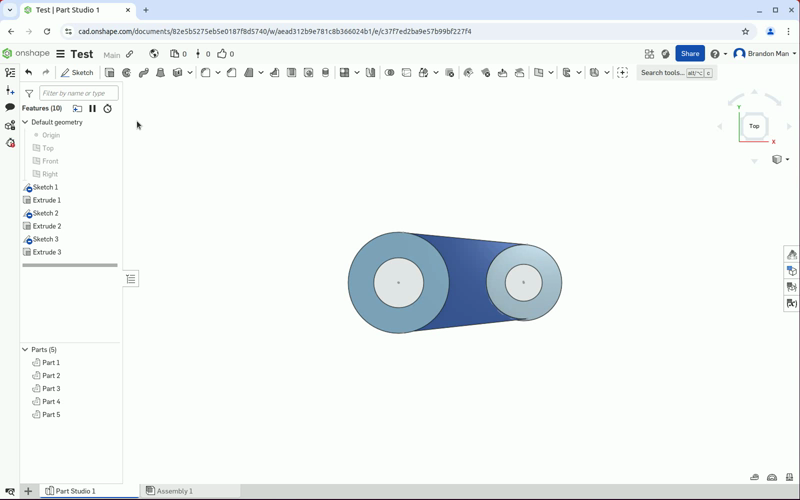
key(up, 3)
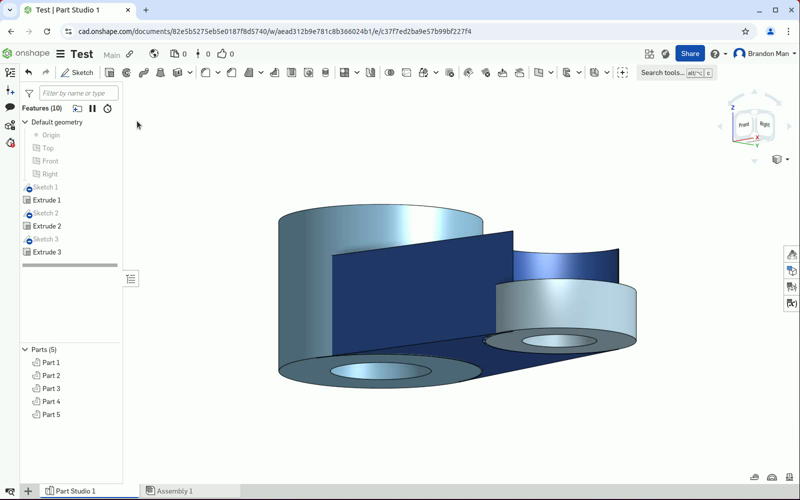
key(left, 3)
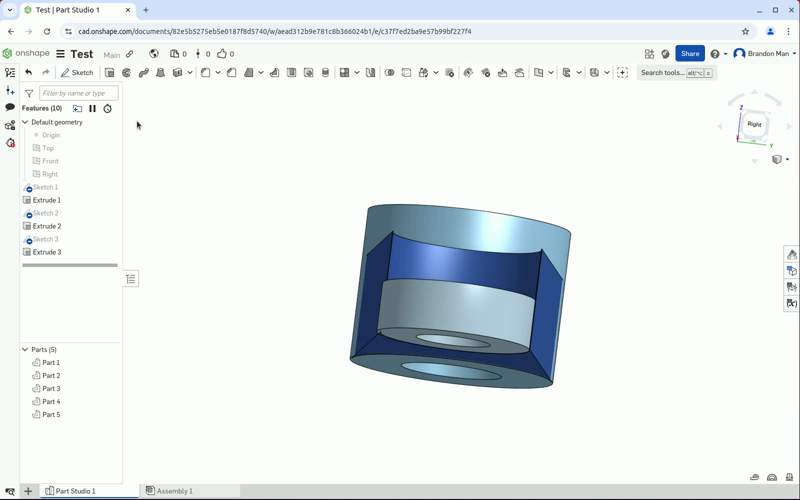
key(right, 3)
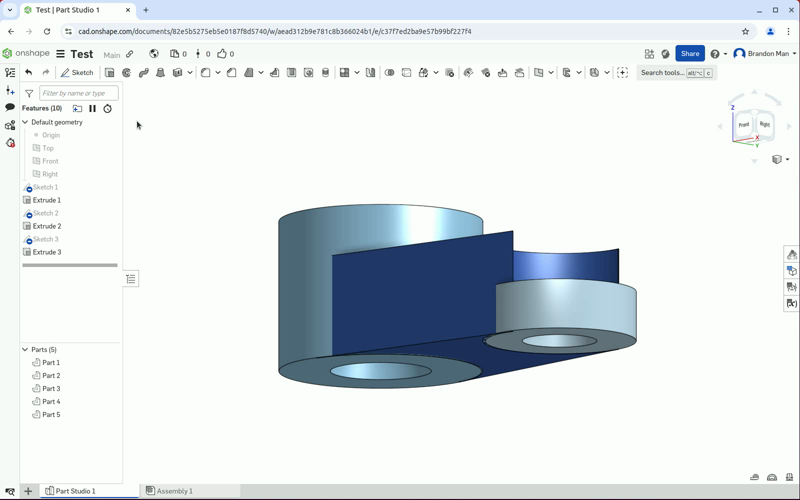
key(down, 3)
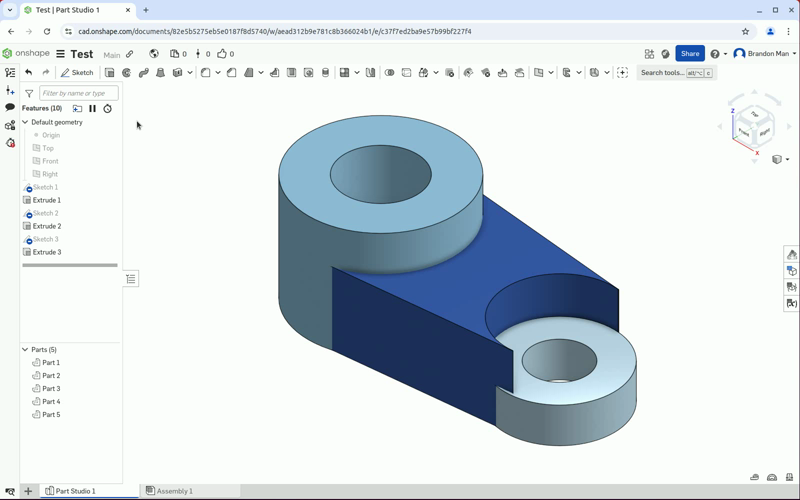
mouse_move(73, 189)
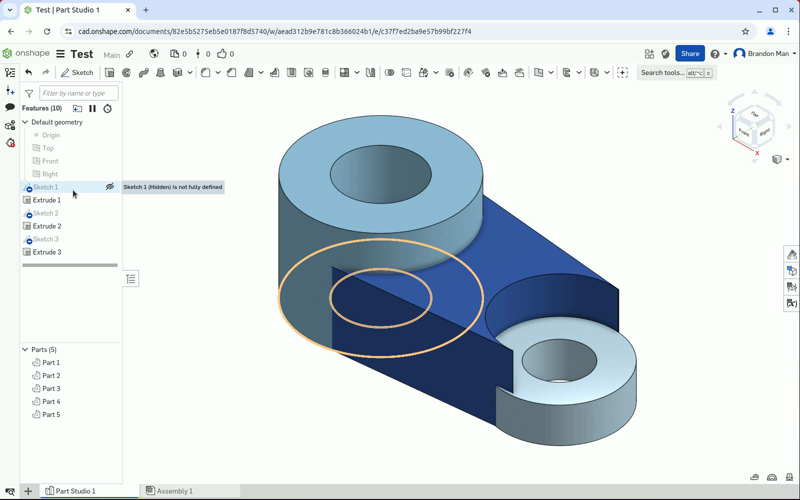
click(73, 189)